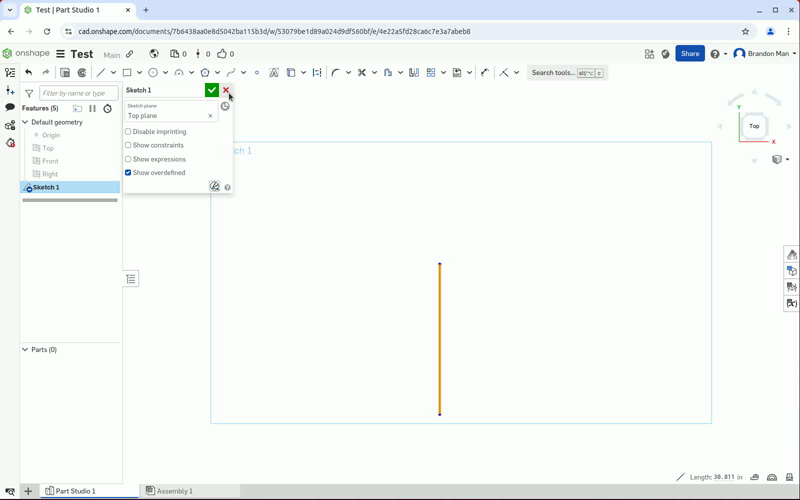
key(shift+h)
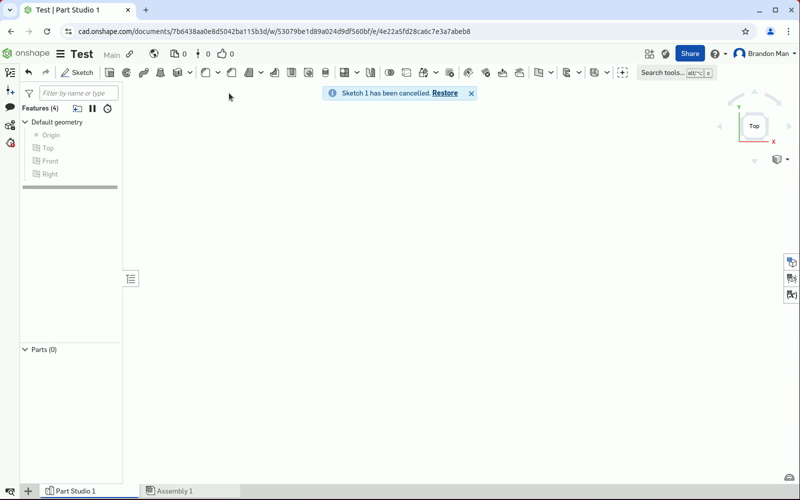
mouse_move(73, 352)
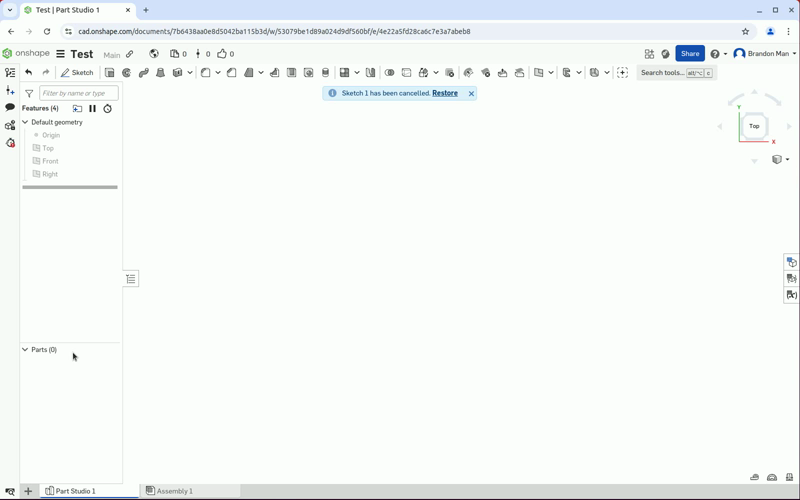
key(y)
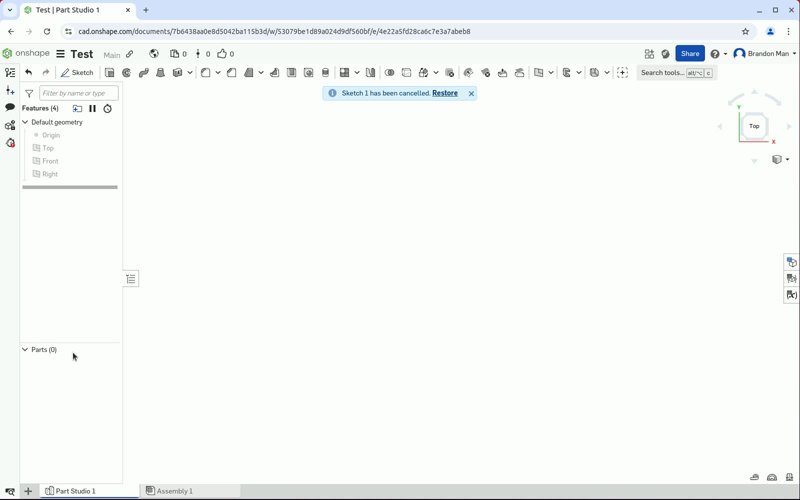
key(shift+p)
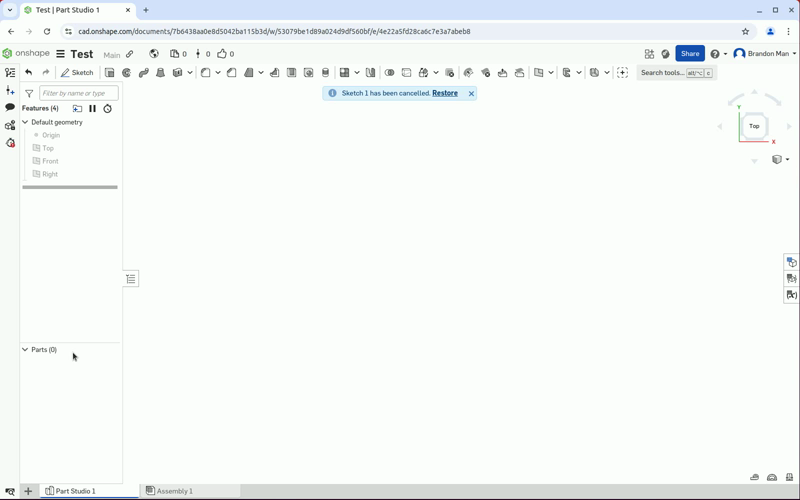
key(space)
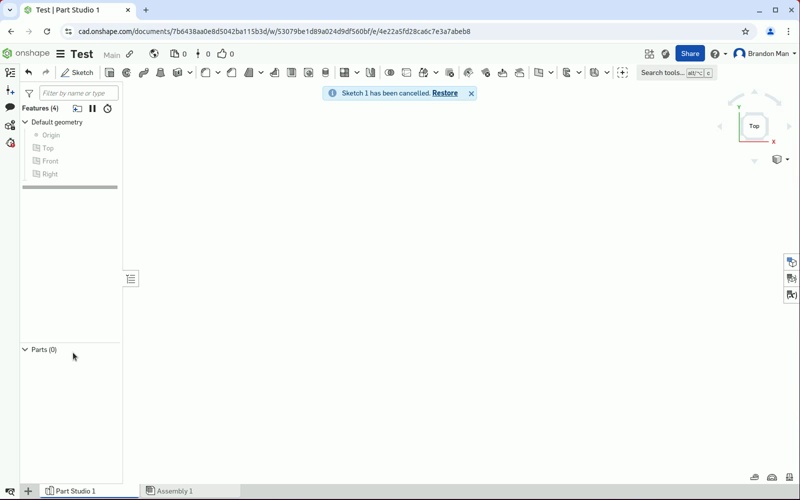
key_down(shift)
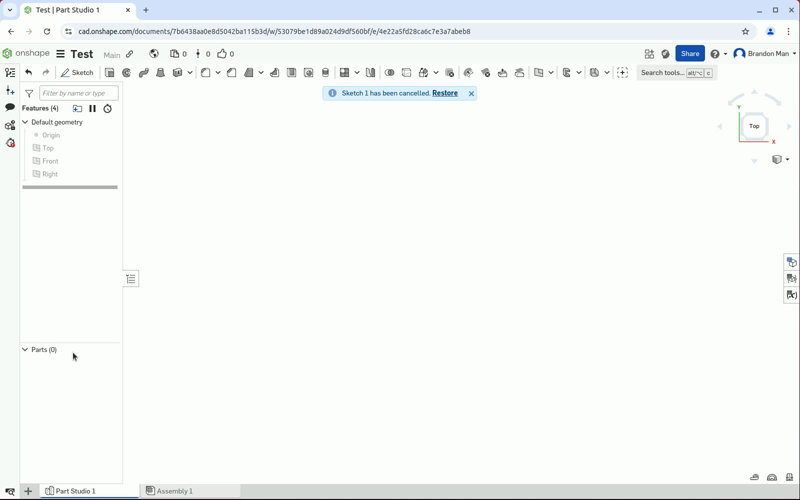
key(up)
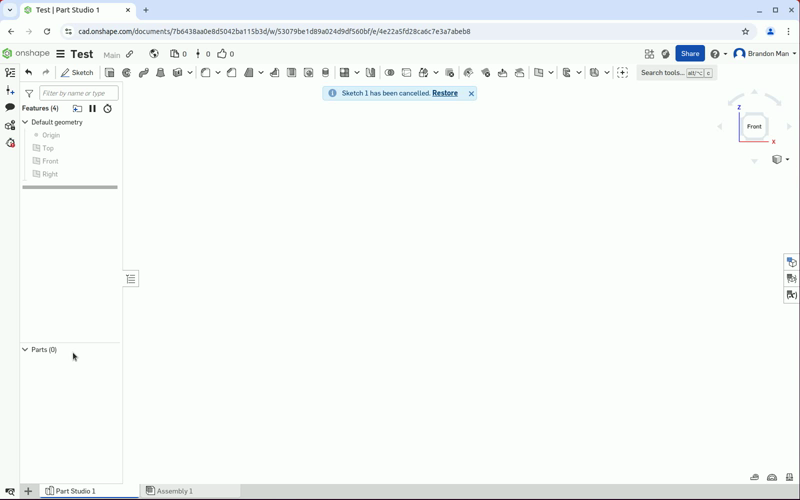
key_up(shift)
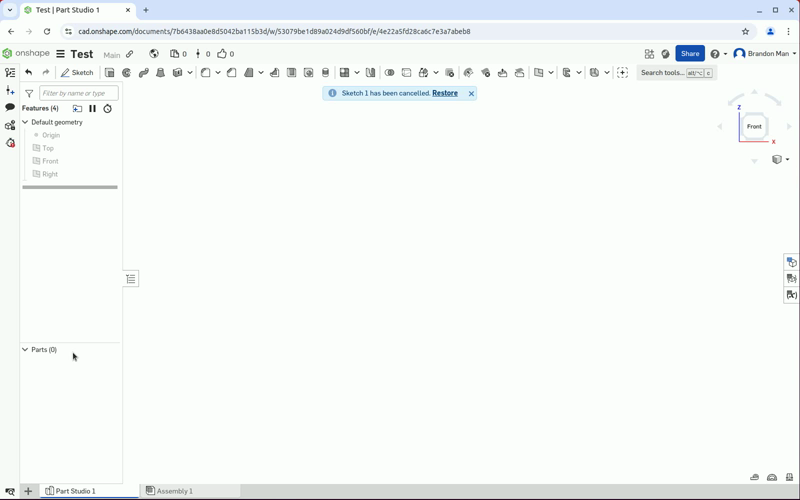
mouse_move(73, 352)
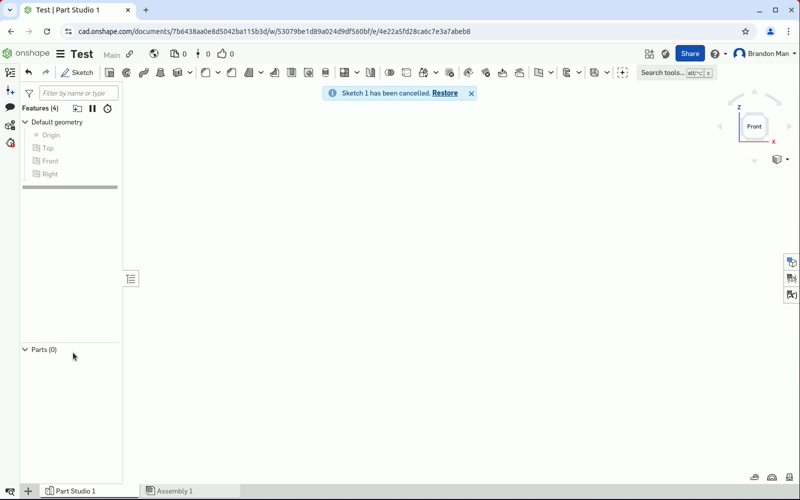
key(shift+y)
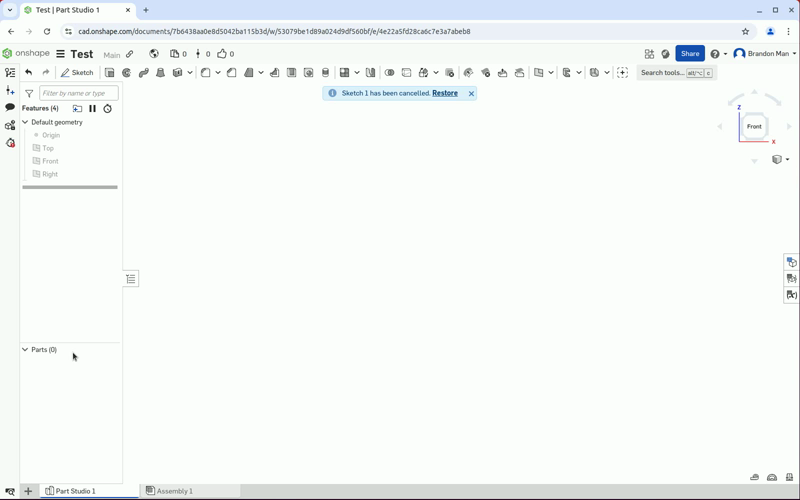
key(shift+s)
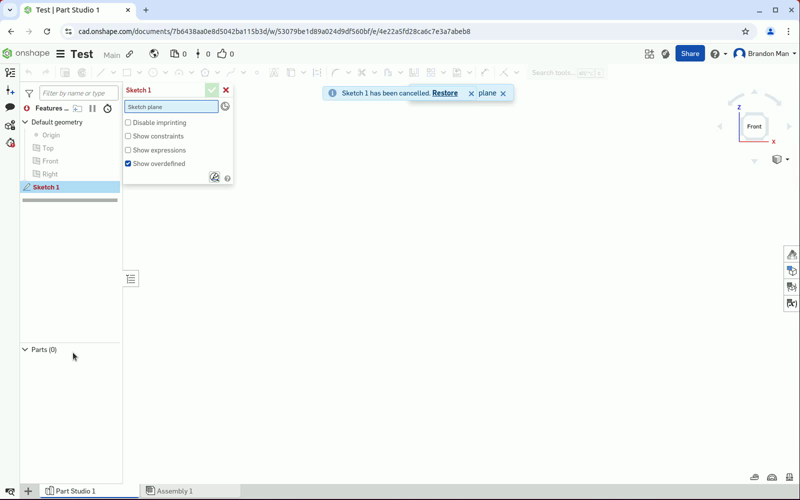
mouse_move(73, 163)
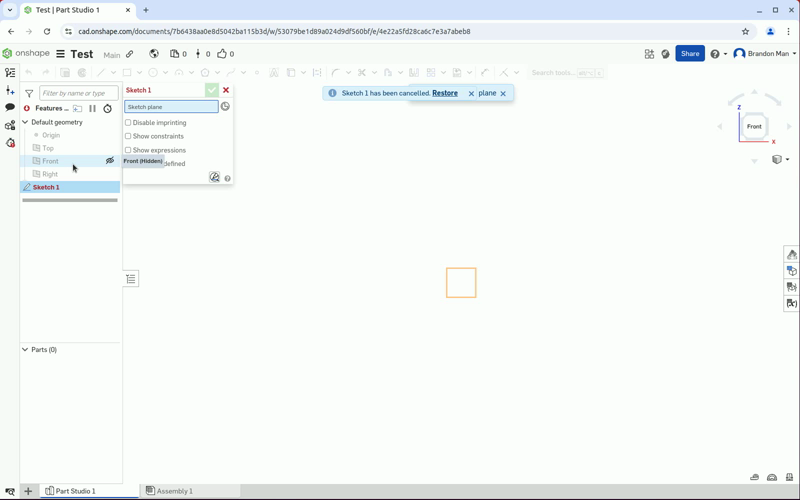
click(73, 163)
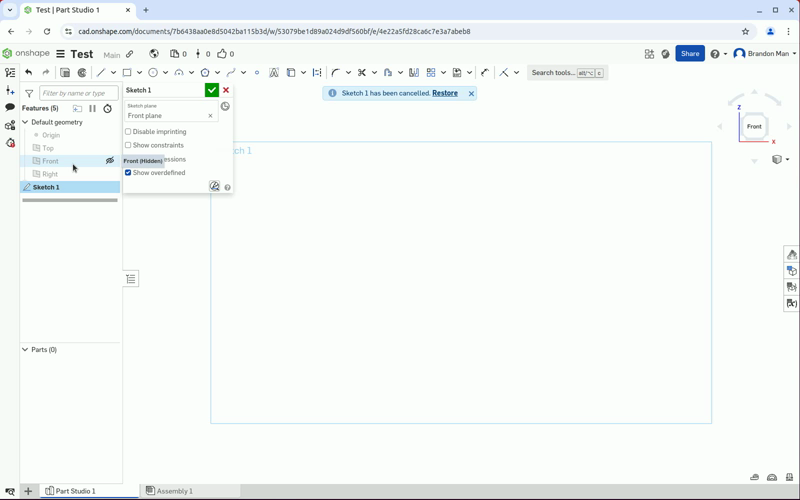
mouse_move(73, 352)
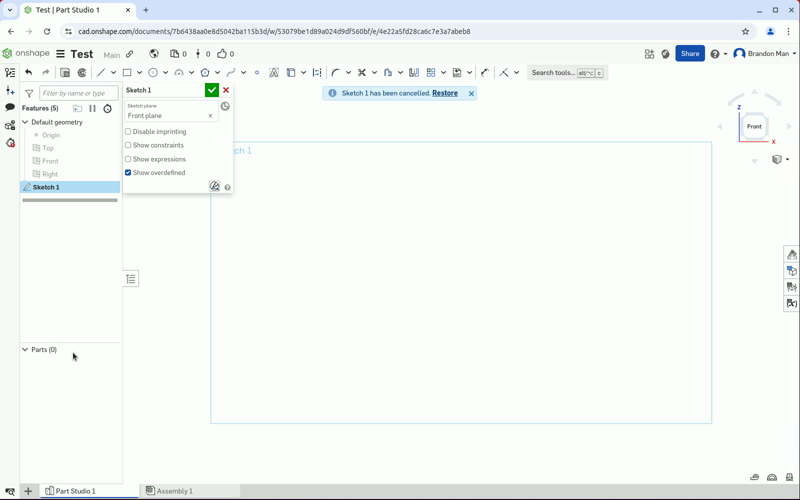
key(y)
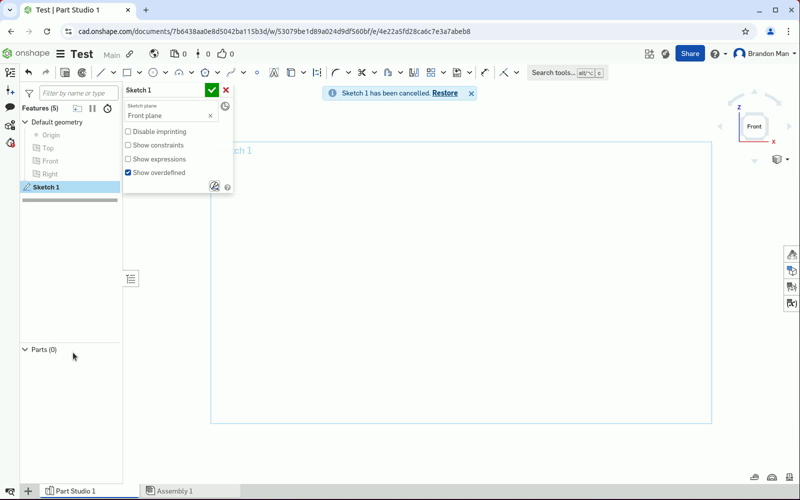
key(l)
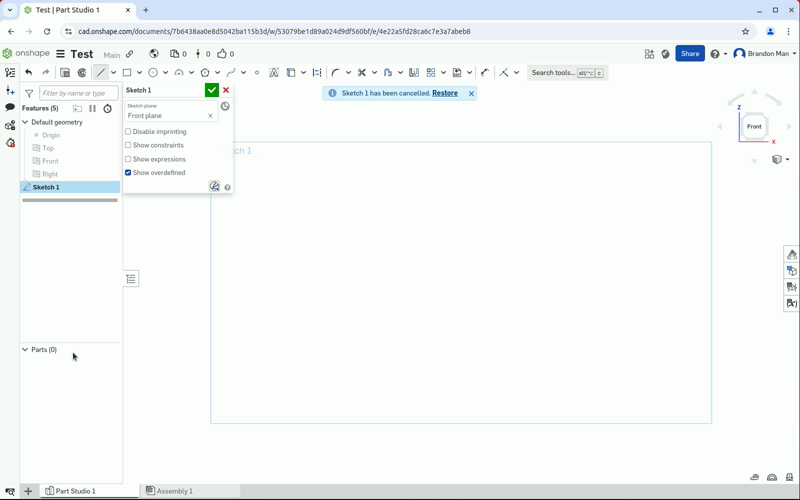
key_down(shift)
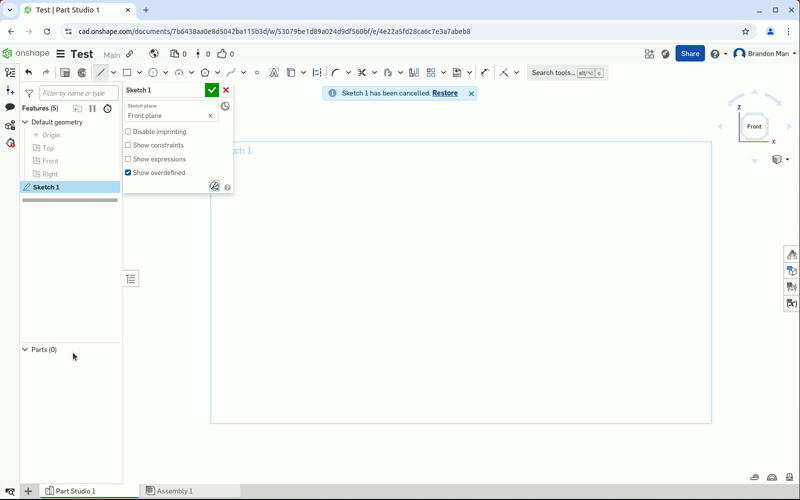
mouse_move(361, 359)
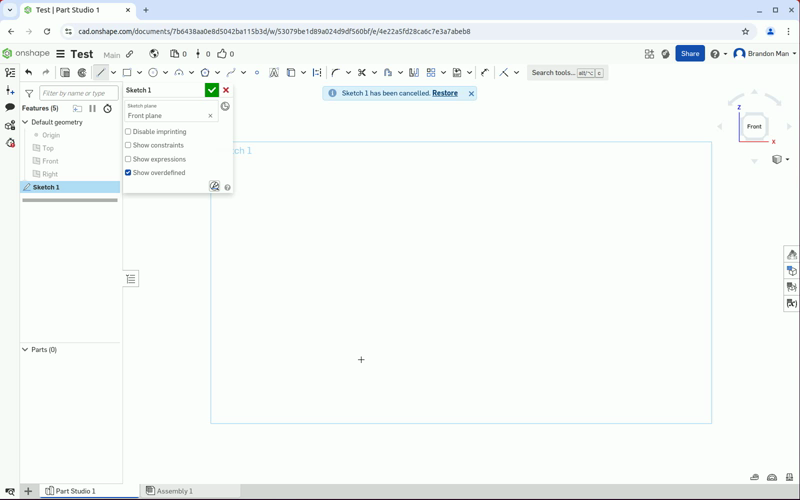
click(361, 359)
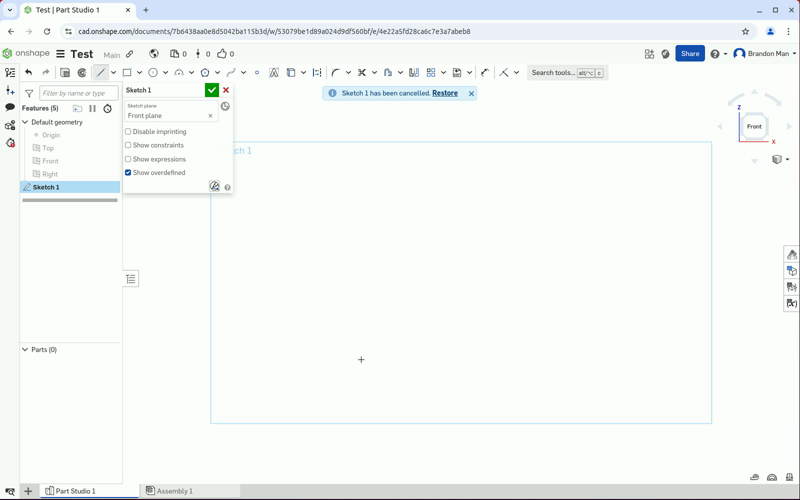
key_up(shift)
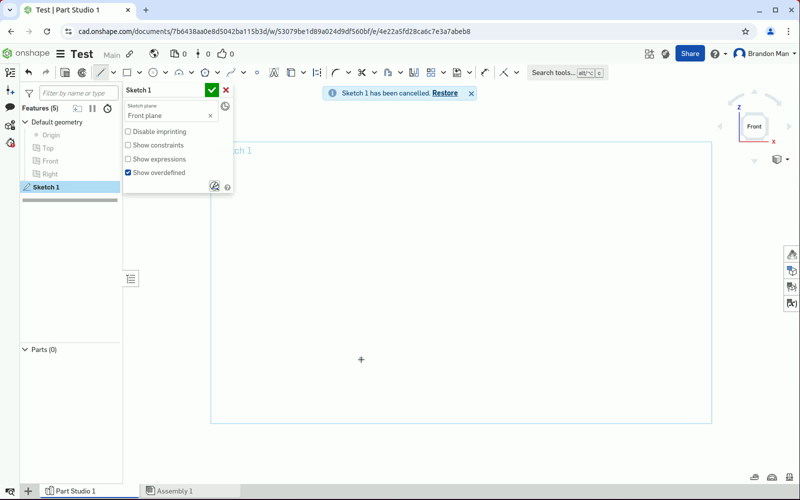
key_down(shift)
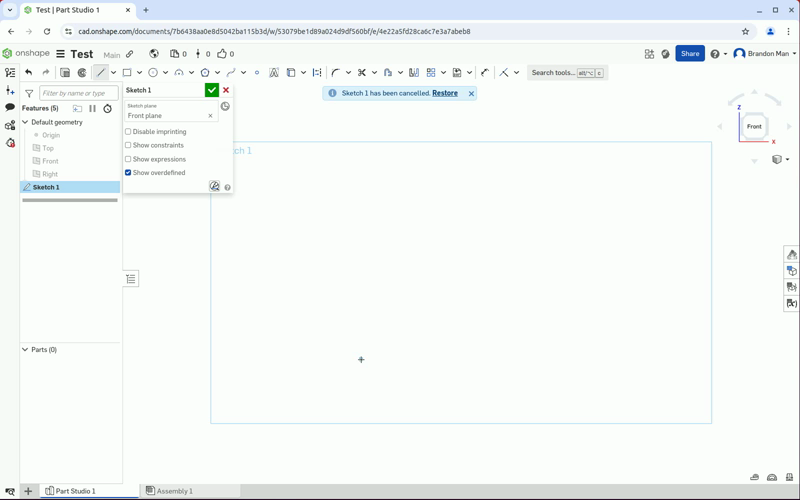
mouse_move(529, 359)
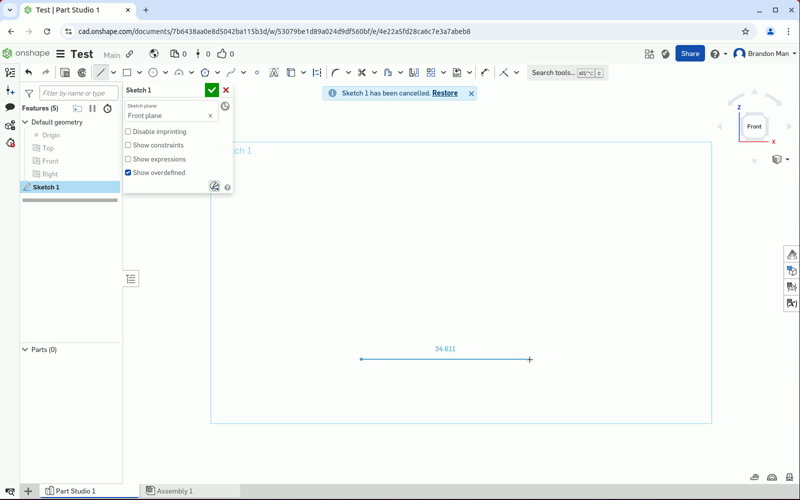
click(529, 359)
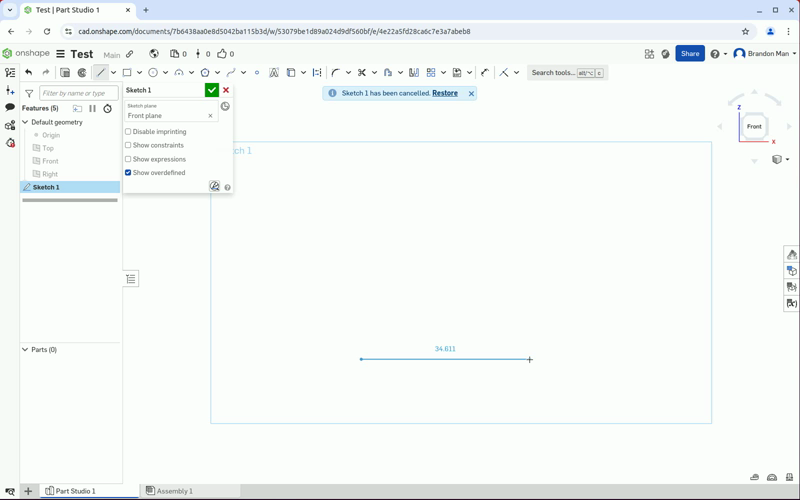
key_up(shift)
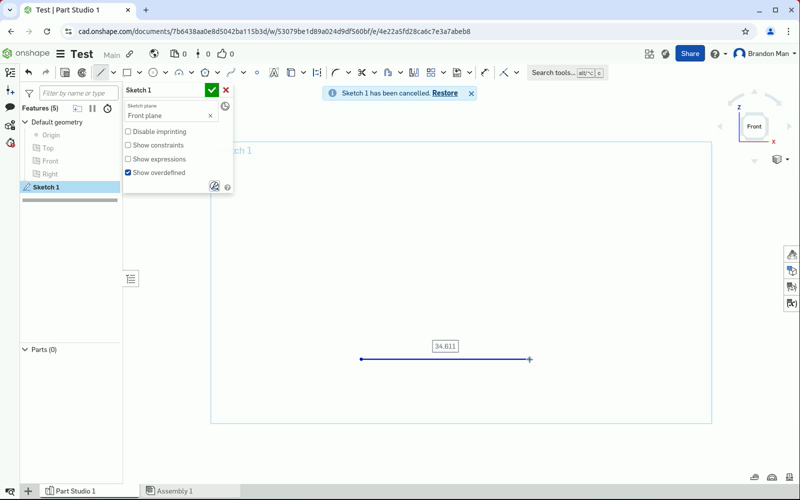
key_down(shift)
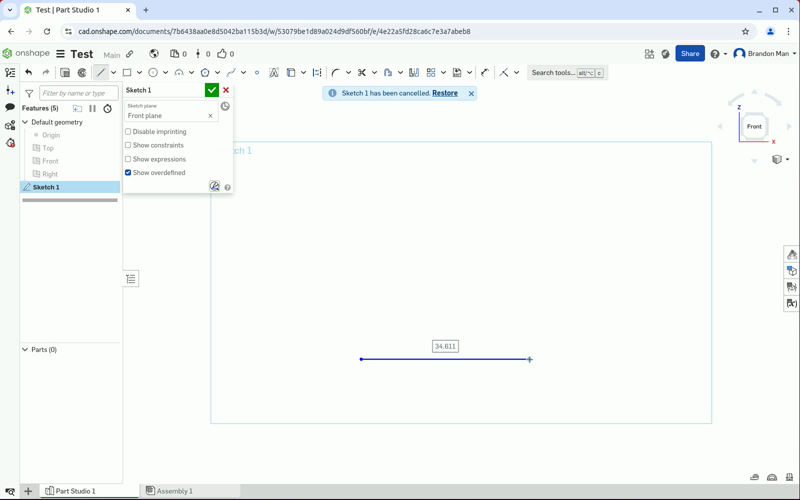
mouse_move(529, 190)
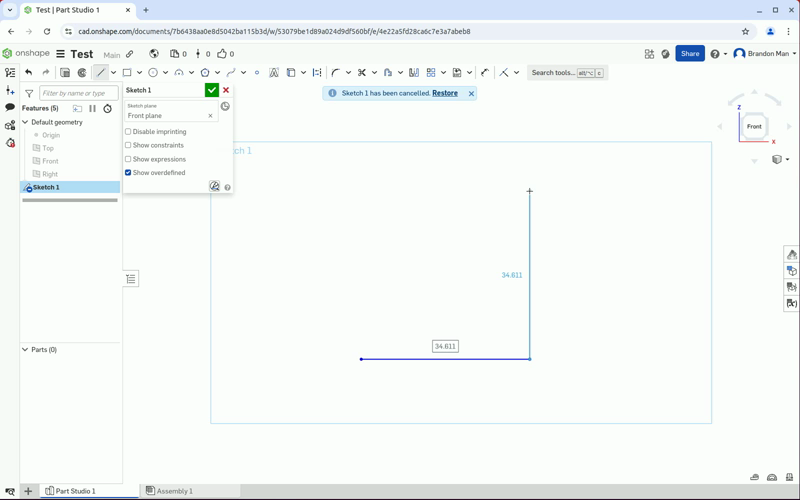
click(529, 190)
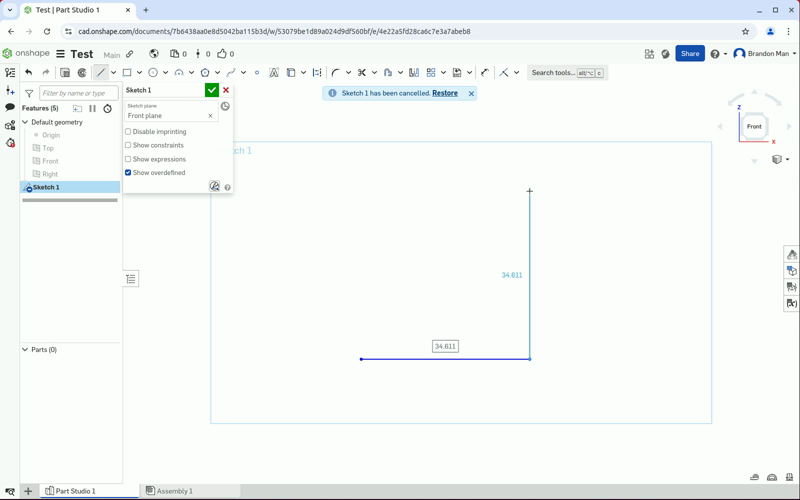
key_up(shift)
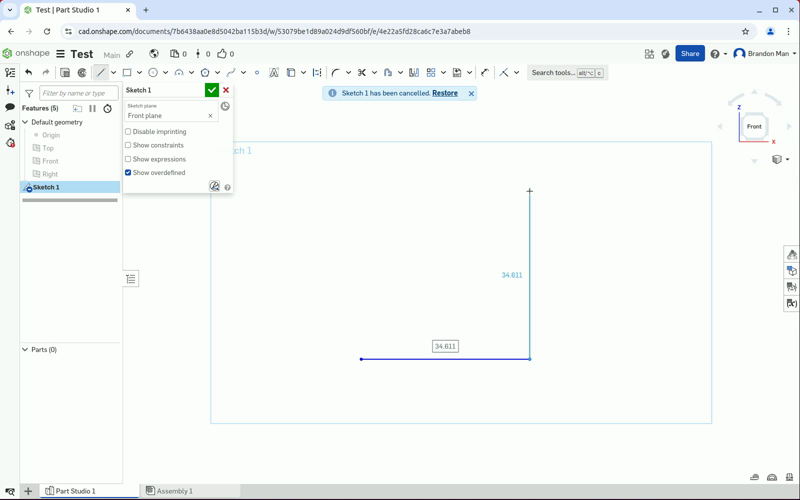
key_down(shift)
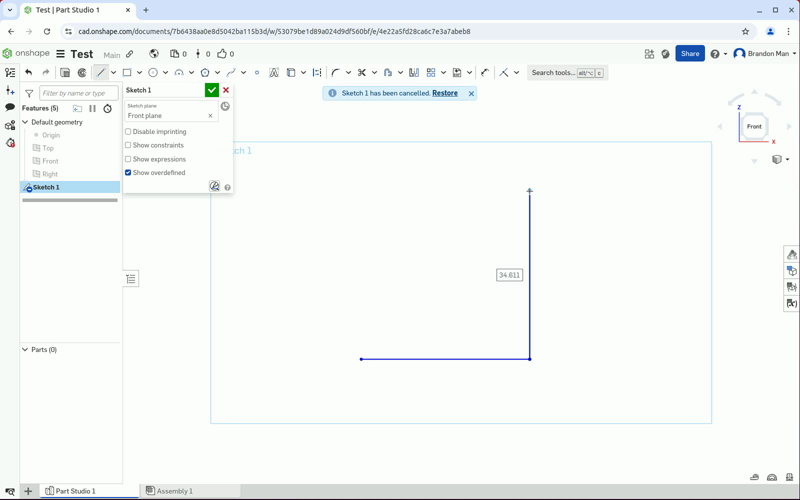
mouse_move(361, 190)
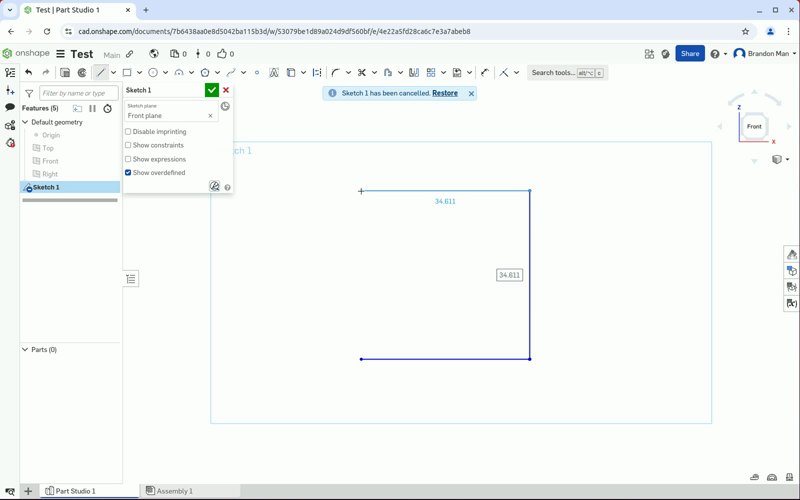
click(361, 190)
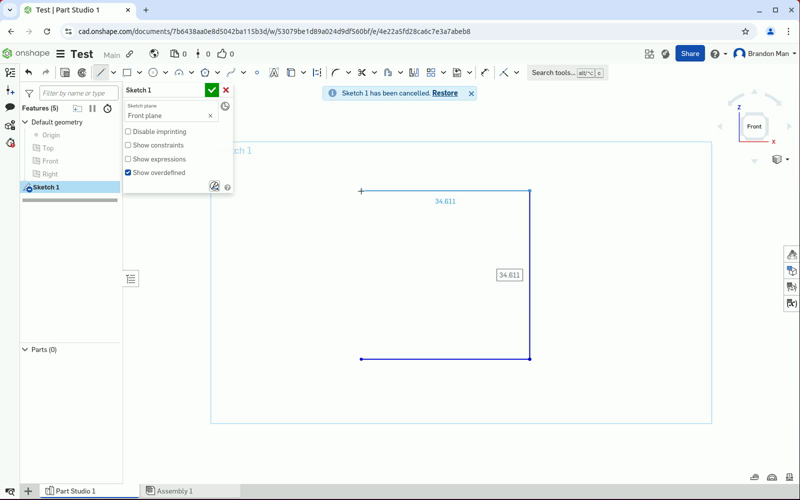
key_up(shift)
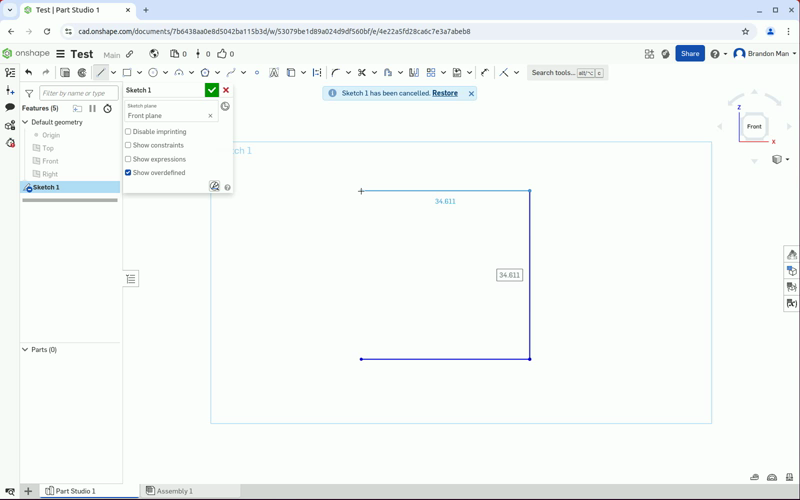
key_down(shift)
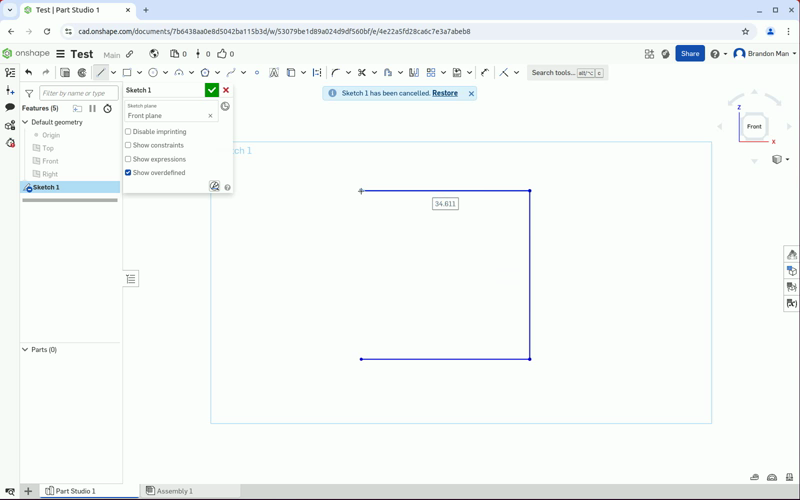
mouse_move(361, 359)
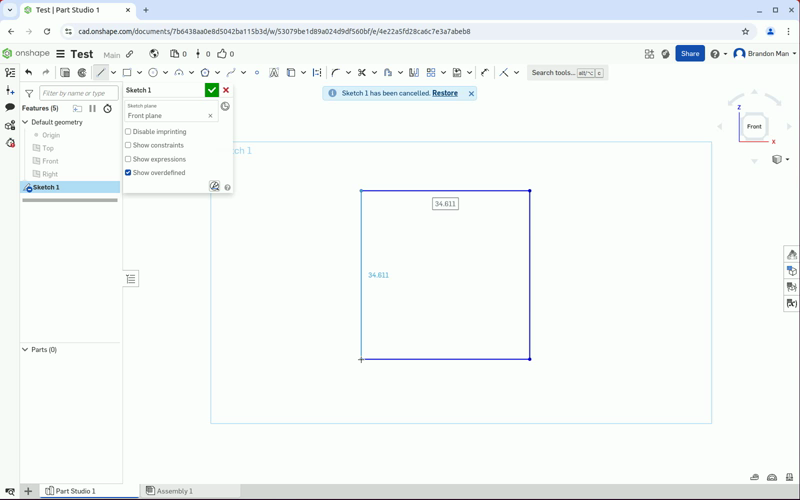
key_up(shift)
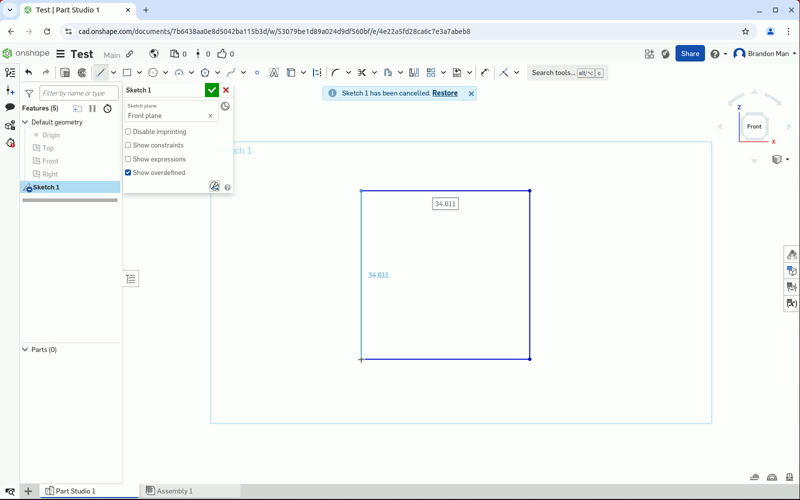
click(361, 359)
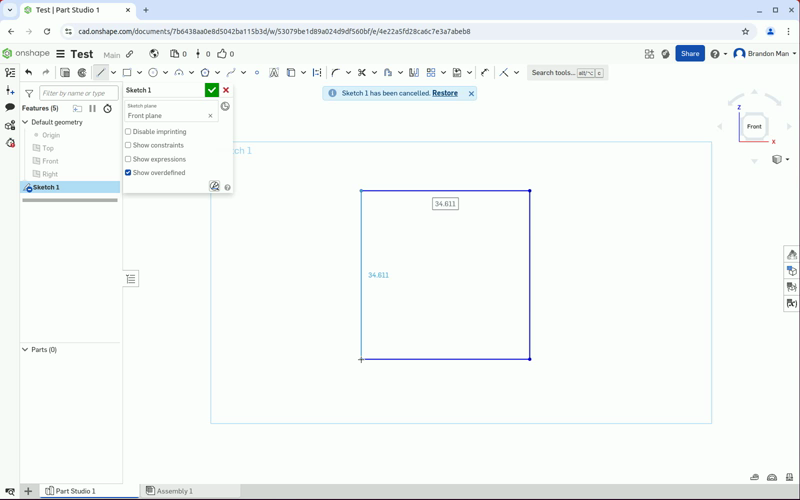
key(esc)
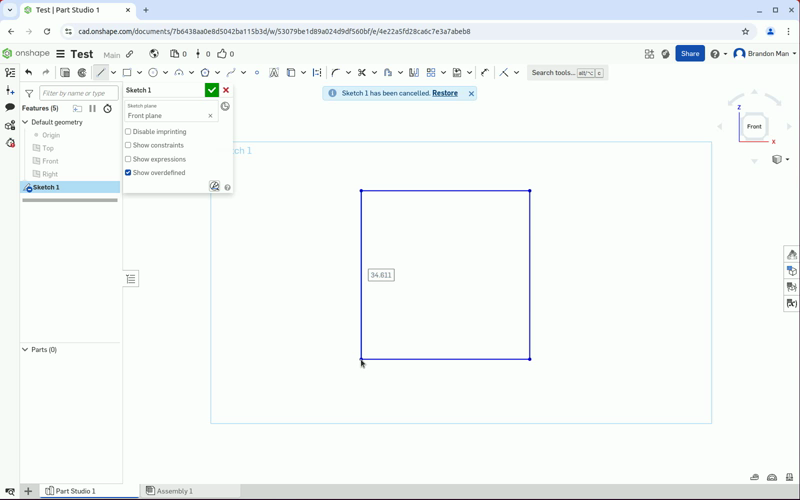
mouse_move(476, 235)
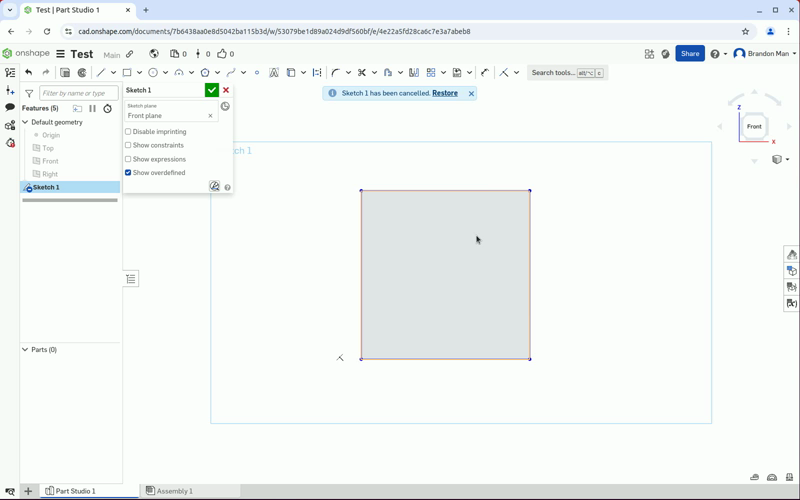
click(476, 235)
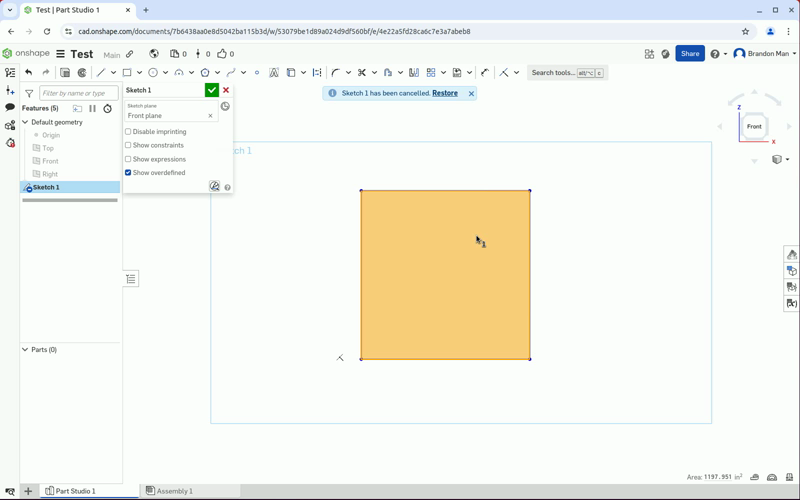
mouse_move(73, 352)
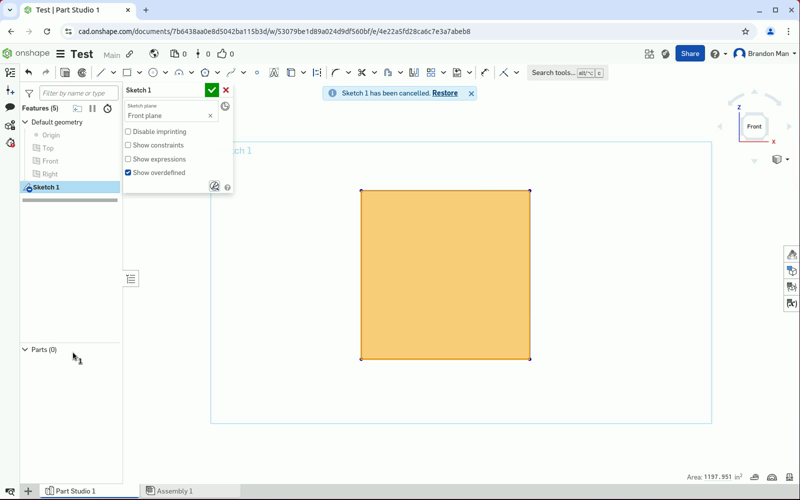
key(shift+y)
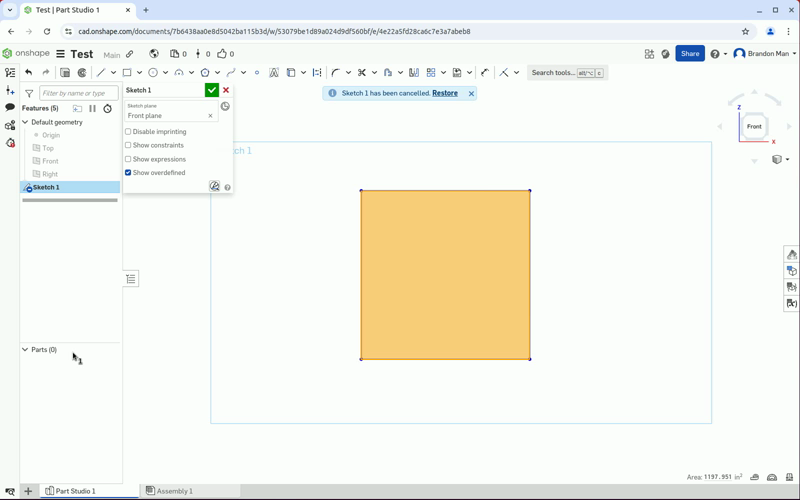
key(shift+e)
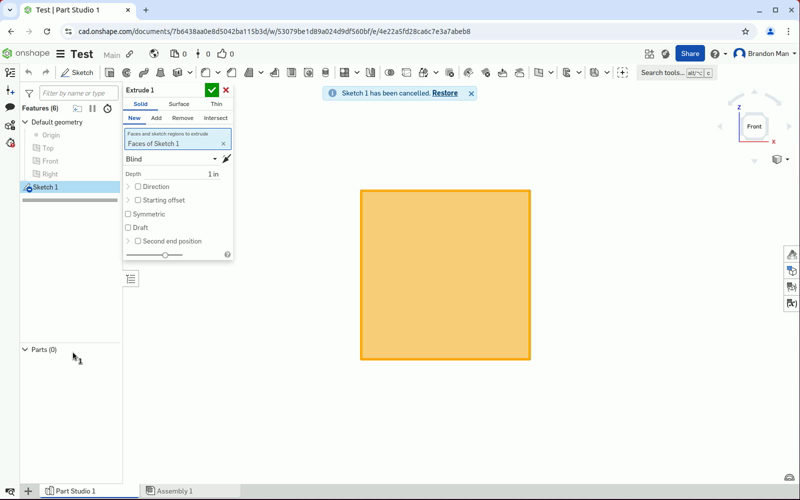
mouse_move(143, 106)
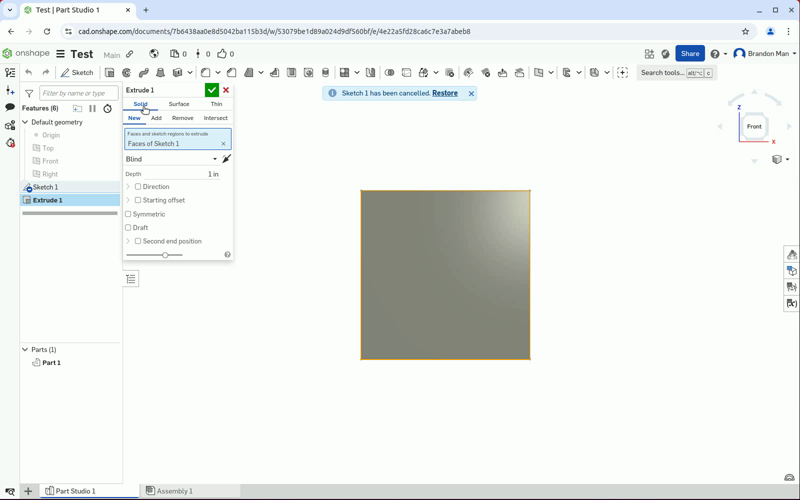
click(143, 106)
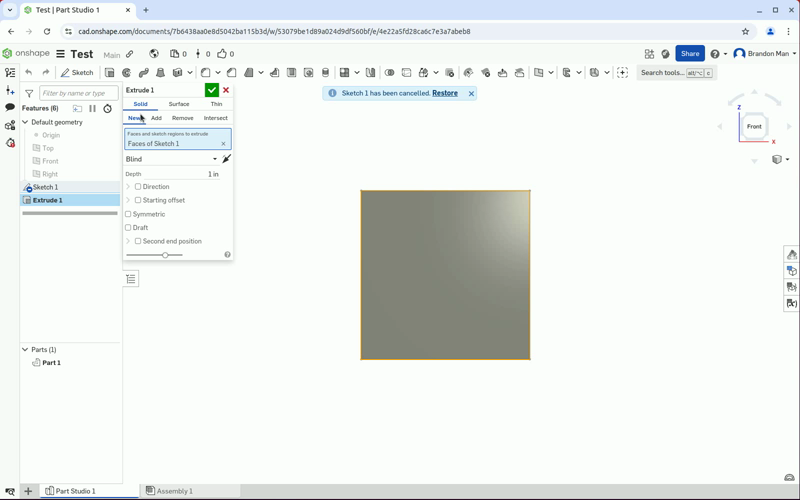
mouse_move(137, 120)
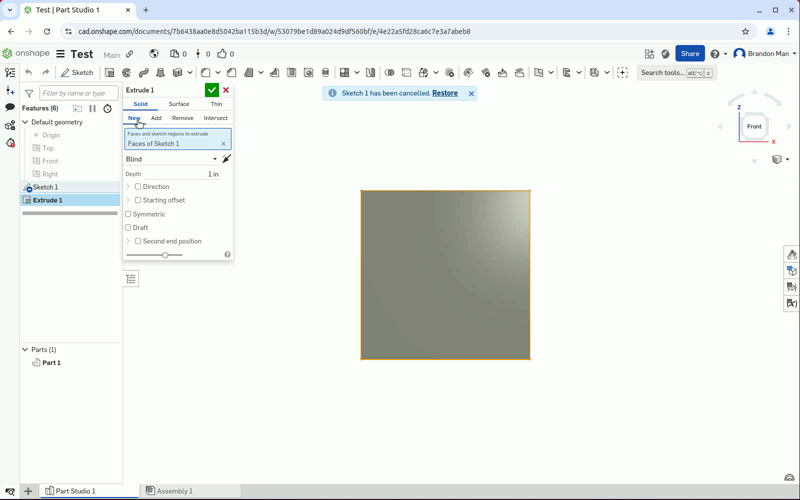
click(137, 120)
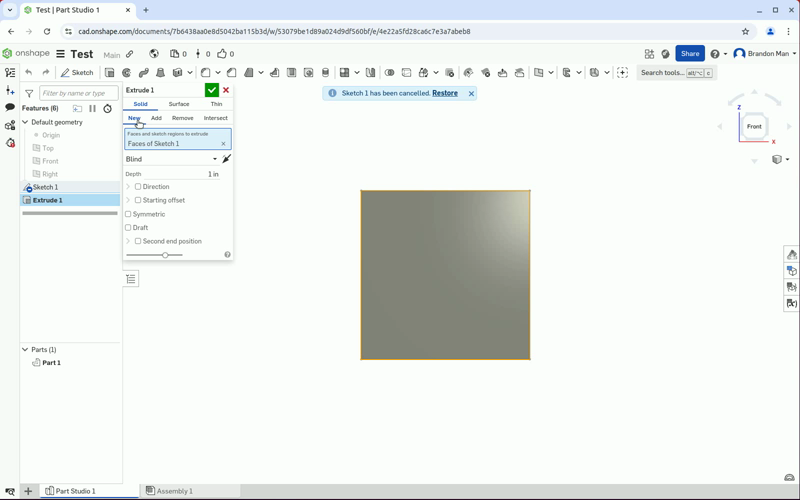
key(tab, 4)
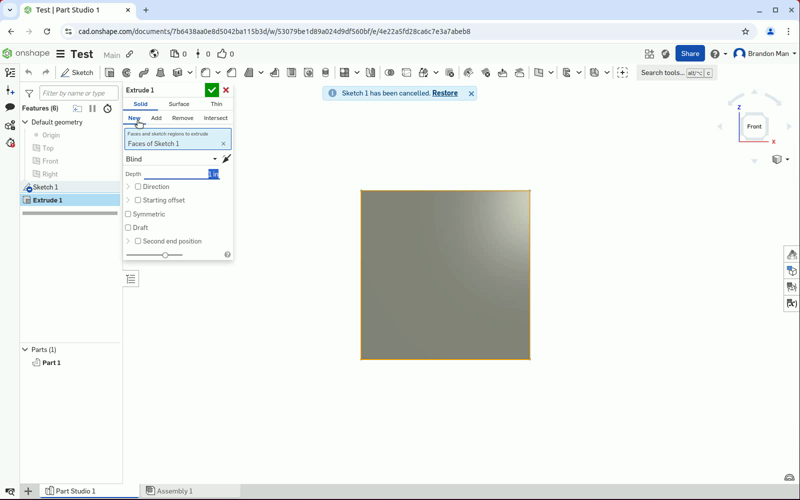
text(23.108)
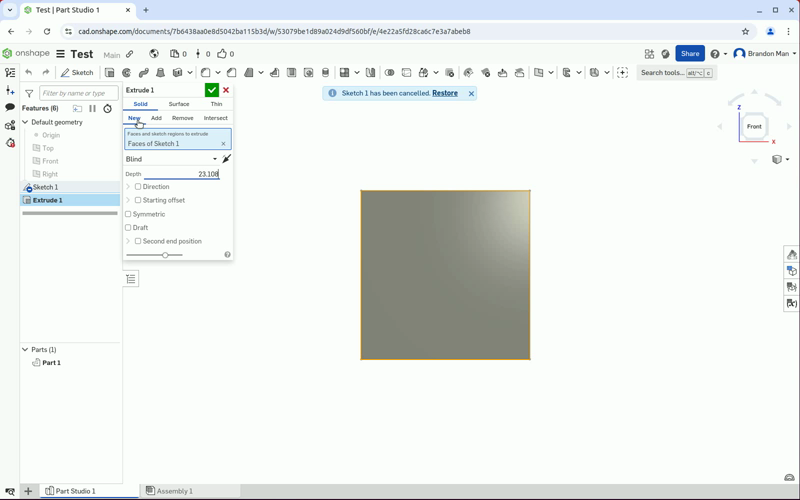
key(enter)
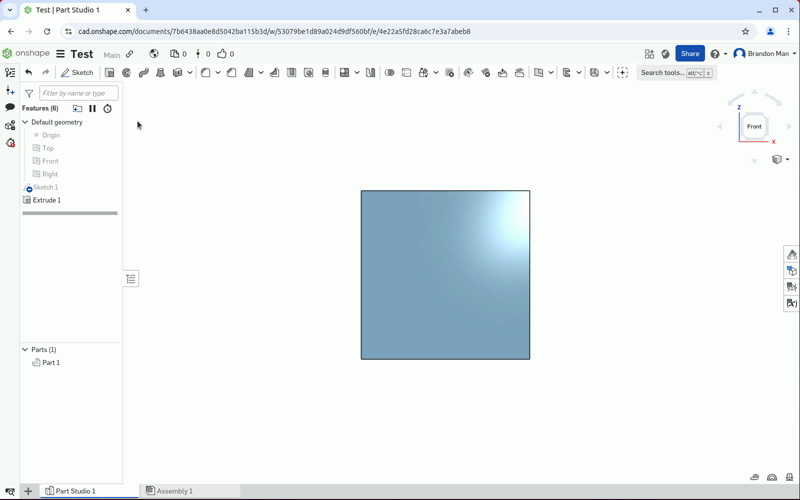
key(shift+h)
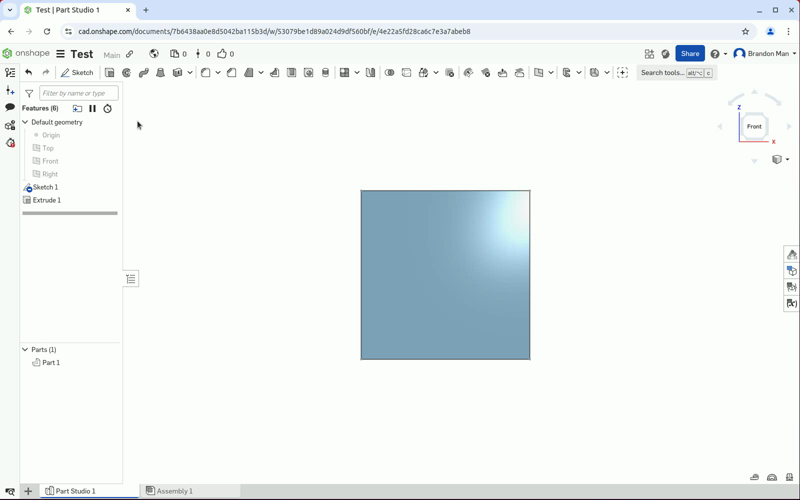
key(shift+h)
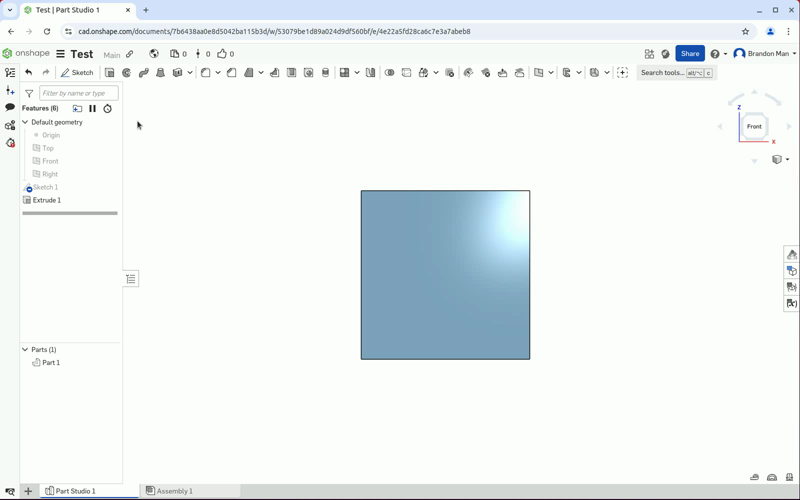
mouse_move(73, 189)
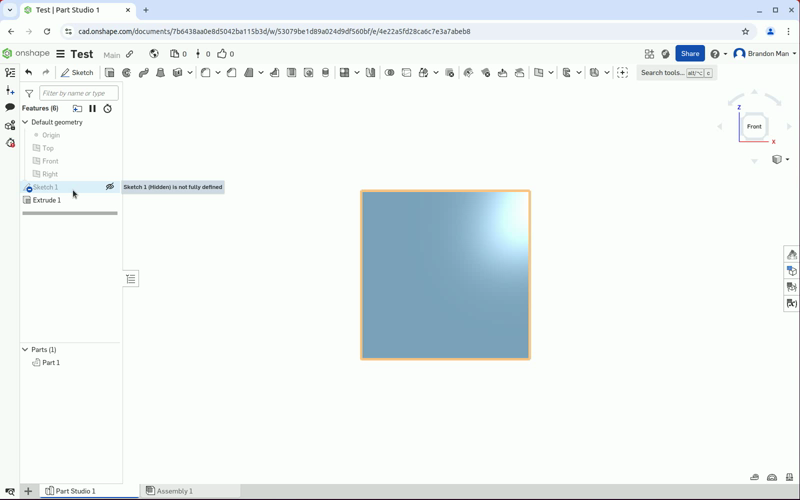
click(73, 189)
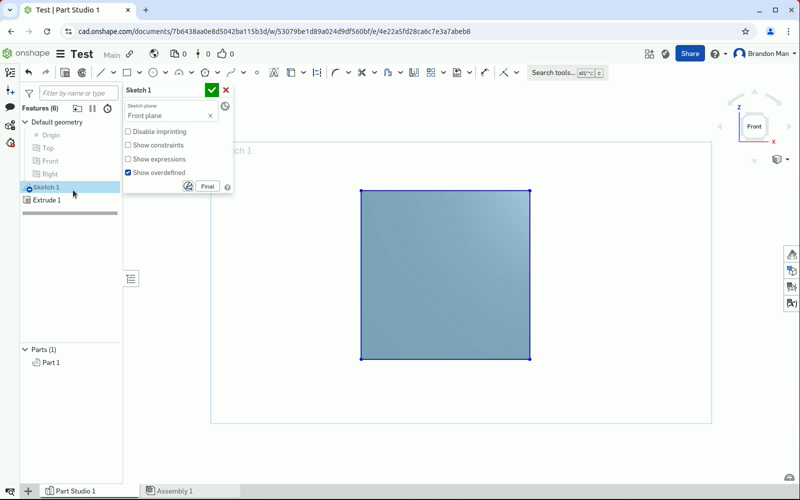
mouse_move(229, 92)
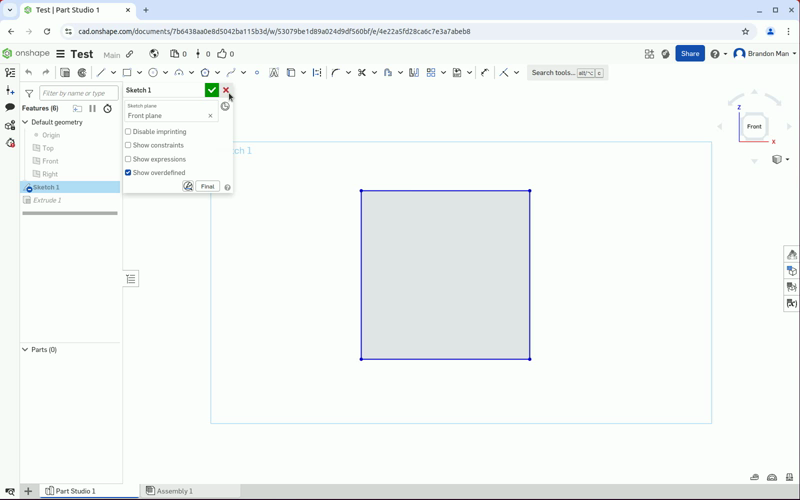
click(229, 92)
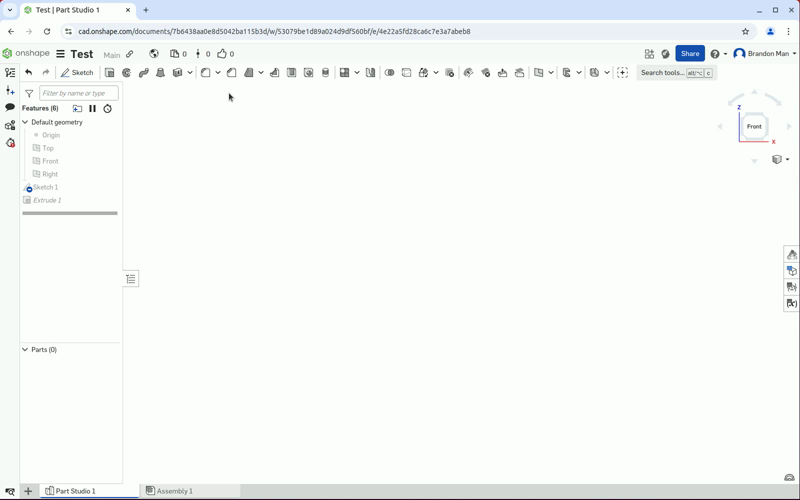
mouse_move(541, 75)
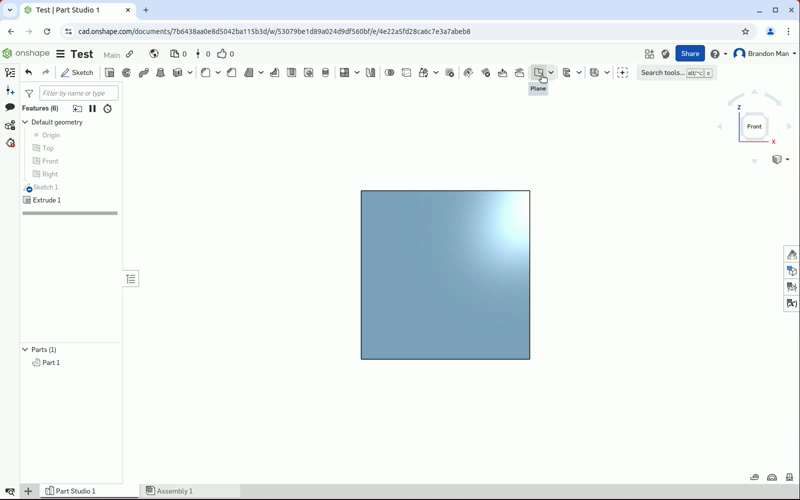
click(541, 75)
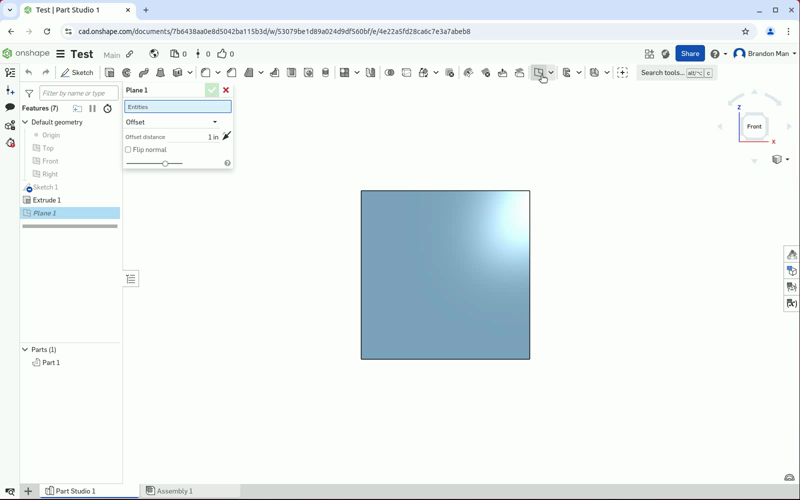
mouse_move(73, 163)
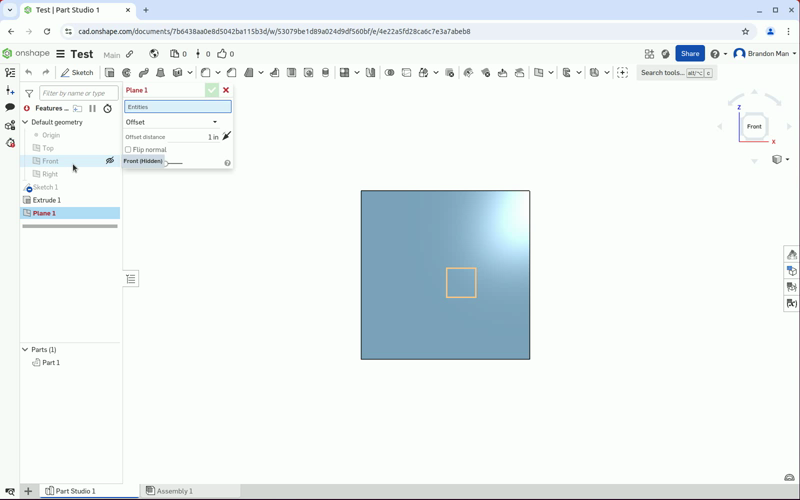
click(73, 163)
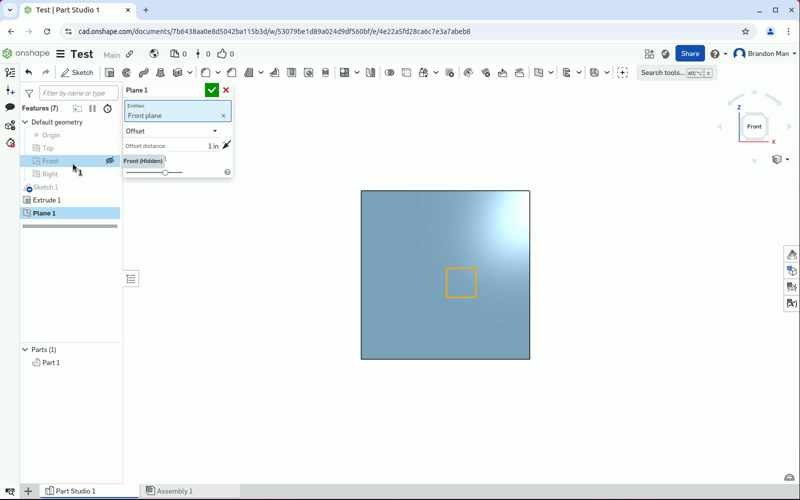
key(tab, 2)
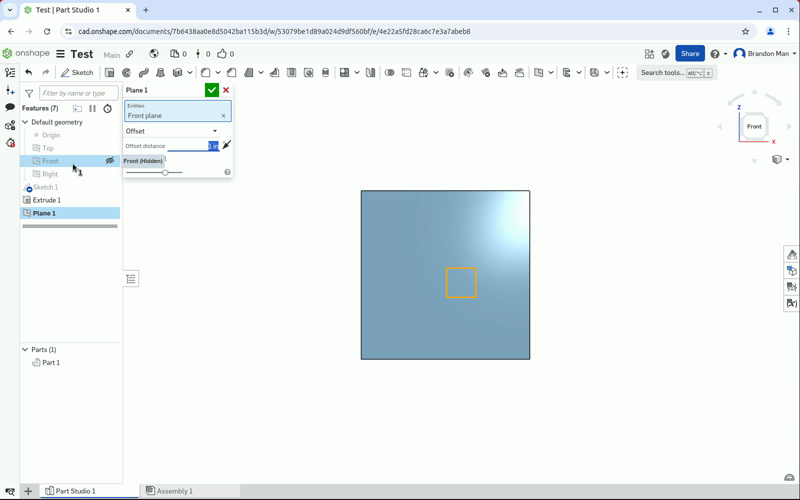
text(23.108)
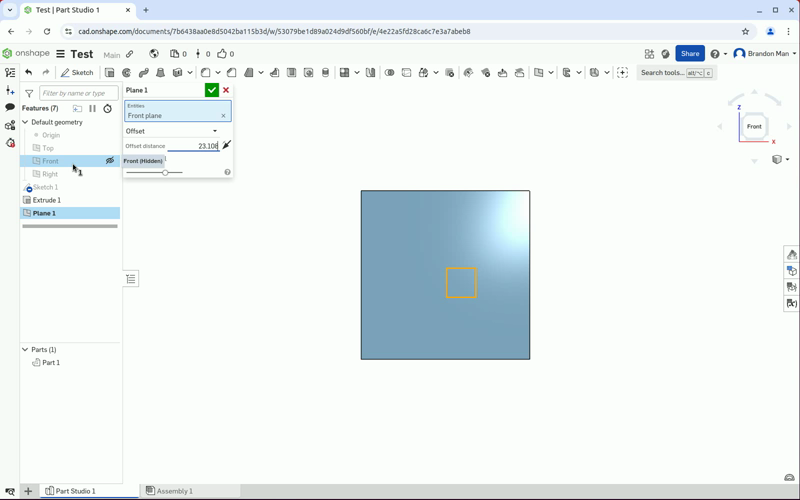
key(enter, 2)
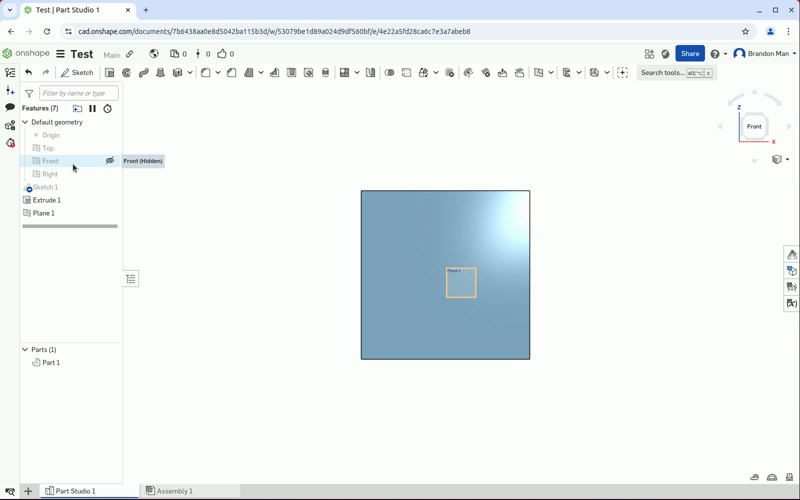
key(shift+s)
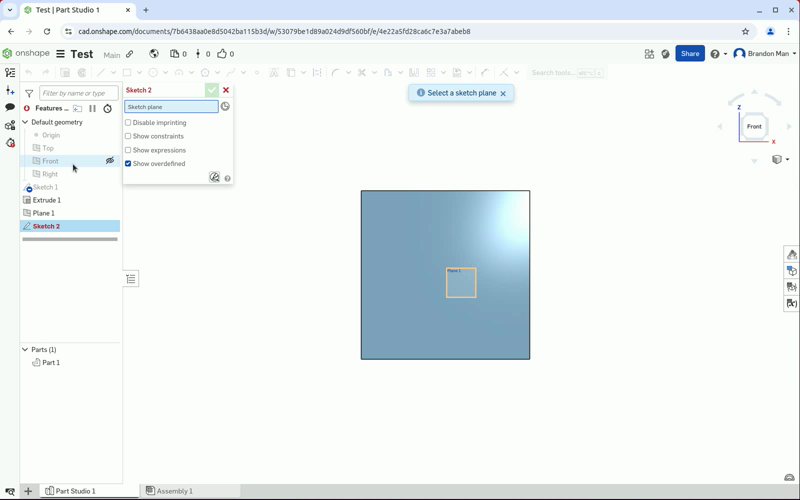
mouse_move(73, 215)
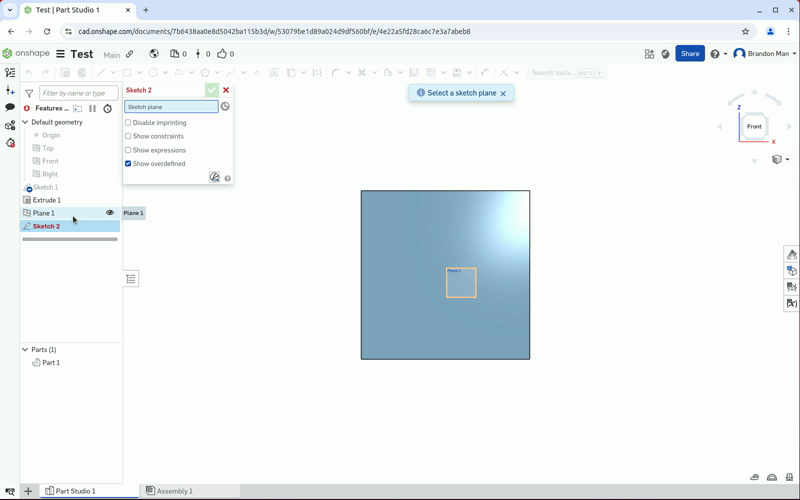
click(73, 215)
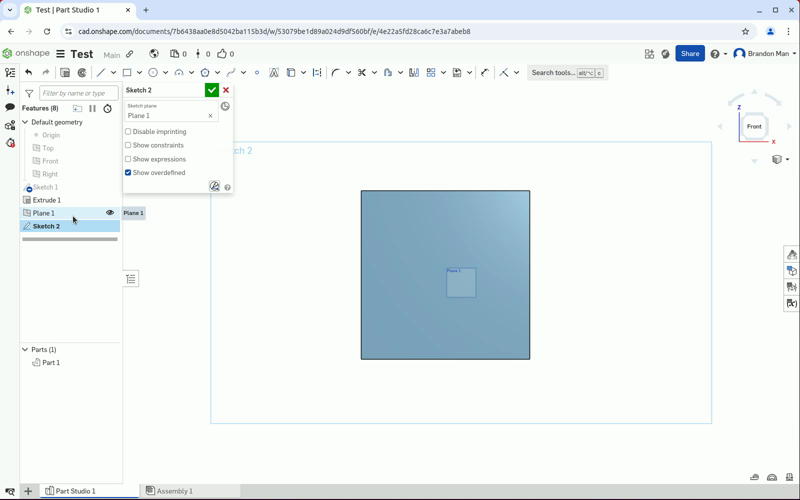
mouse_move(73, 352)
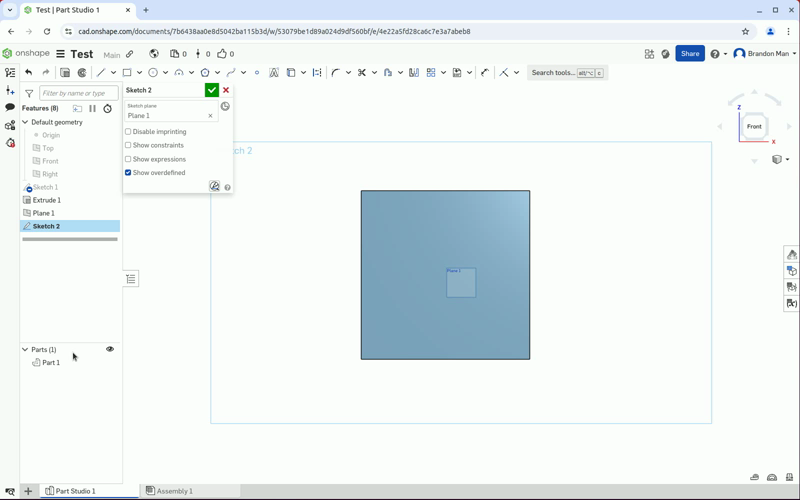
key(y)
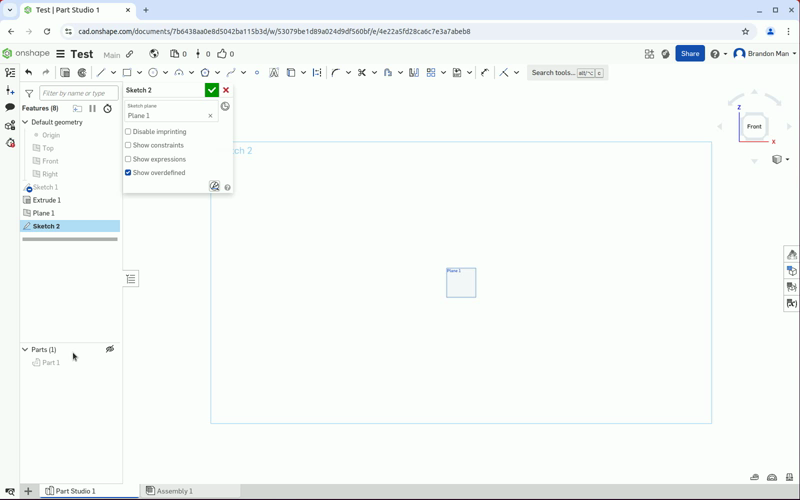
key(c)
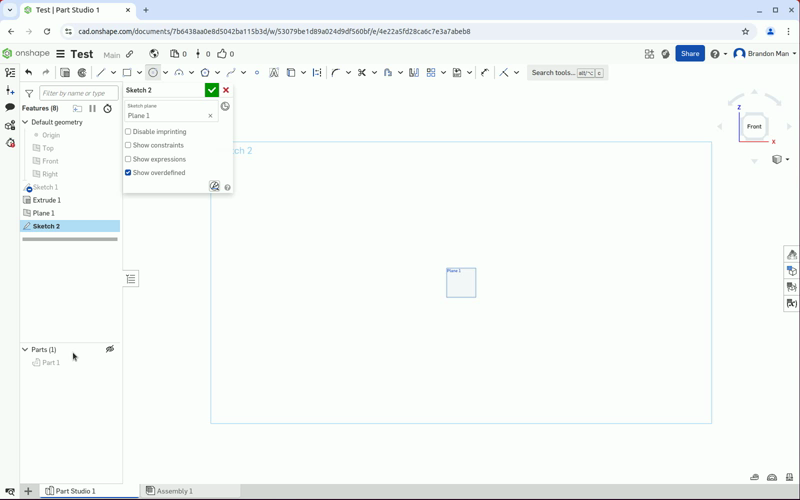
key_down(shift)
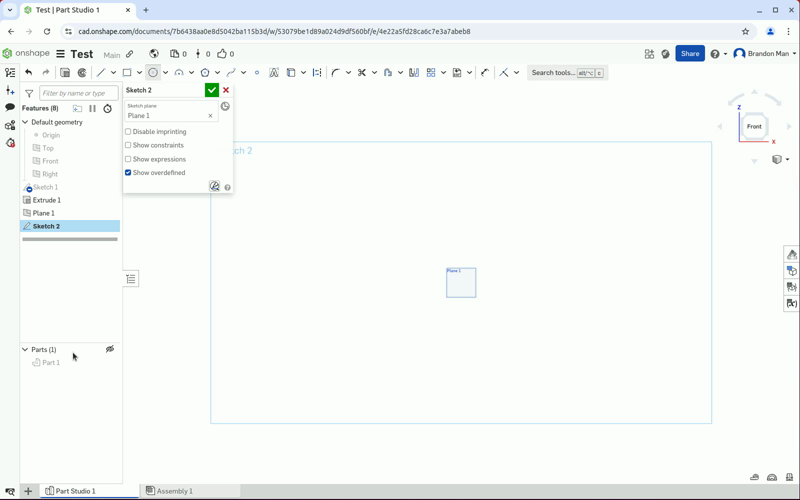
mouse_move(451, 268)
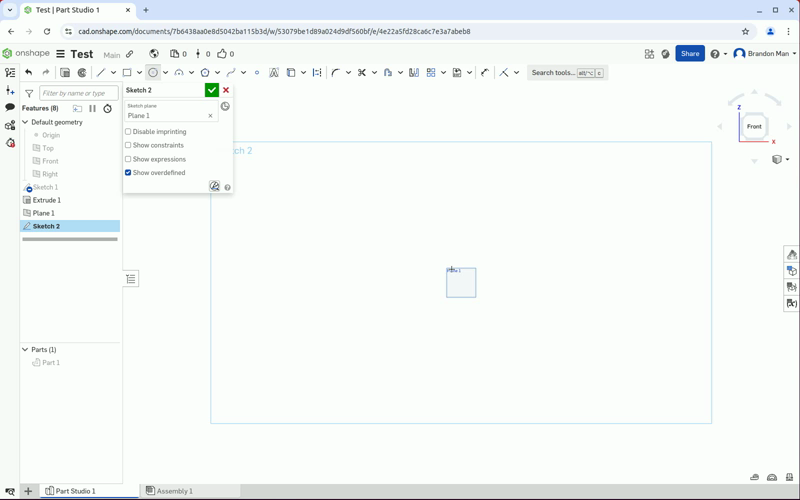
click(451, 268)
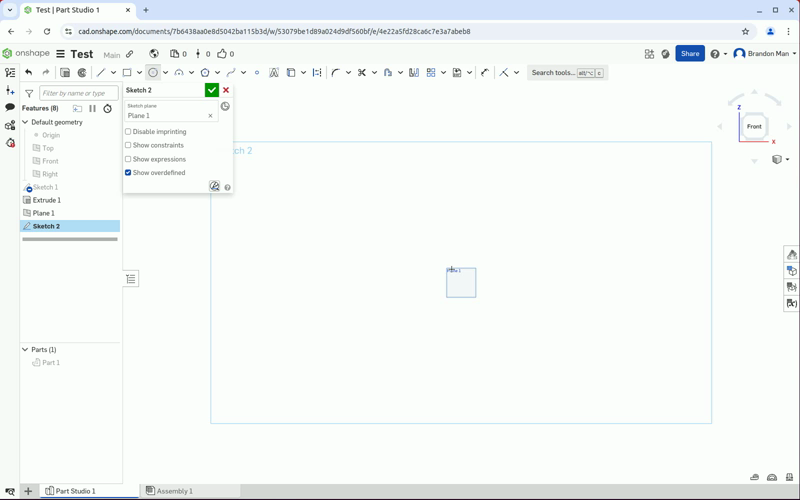
key_up(shift)
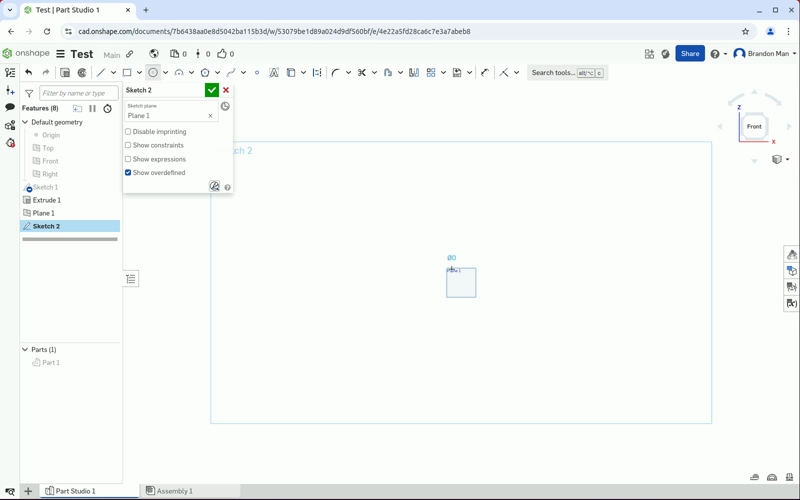
mouse_move(508, 268)
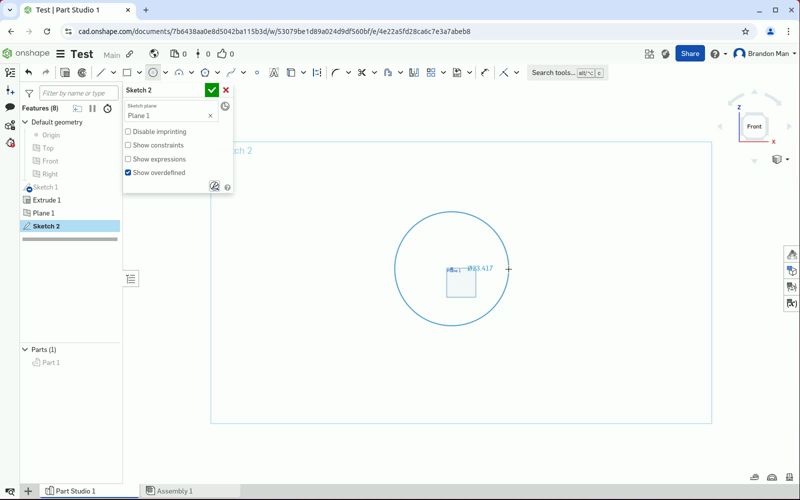
click(508, 268)
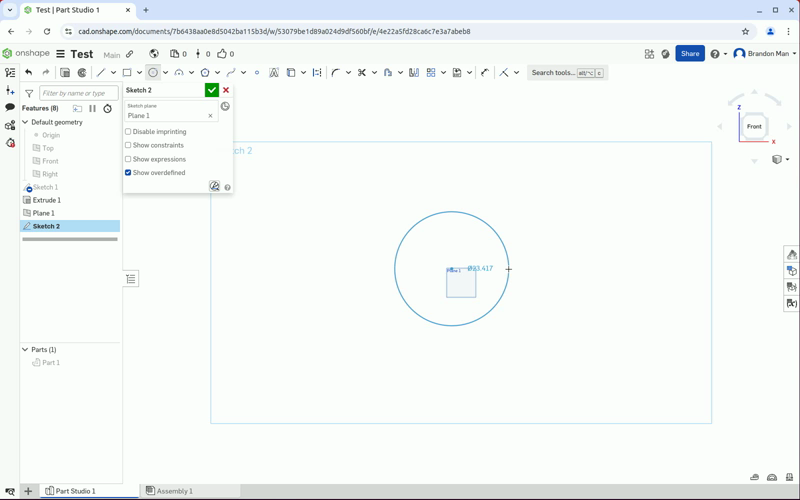
key(esc)
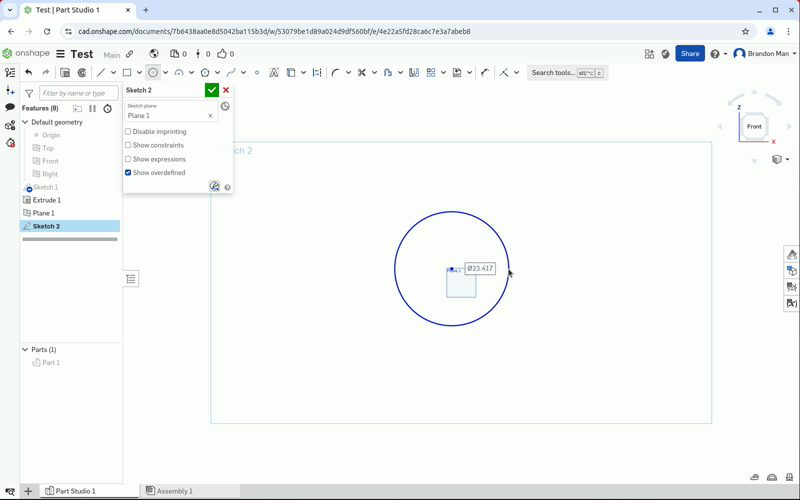
mouse_move(479, 285)
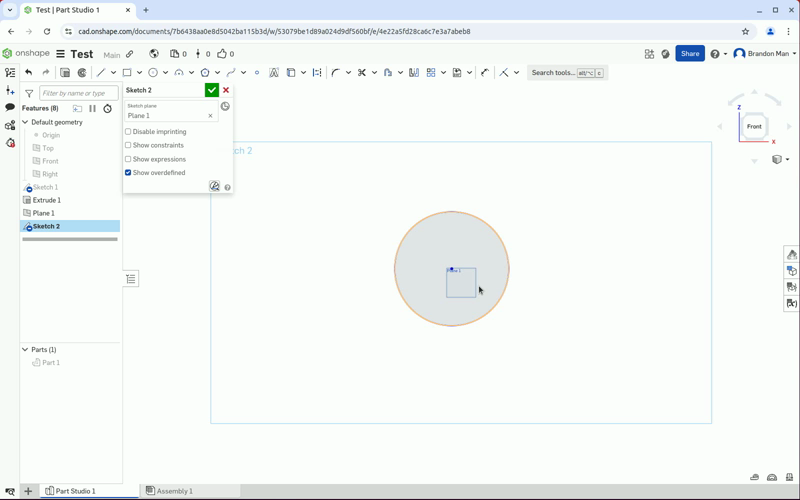
click(479, 285)
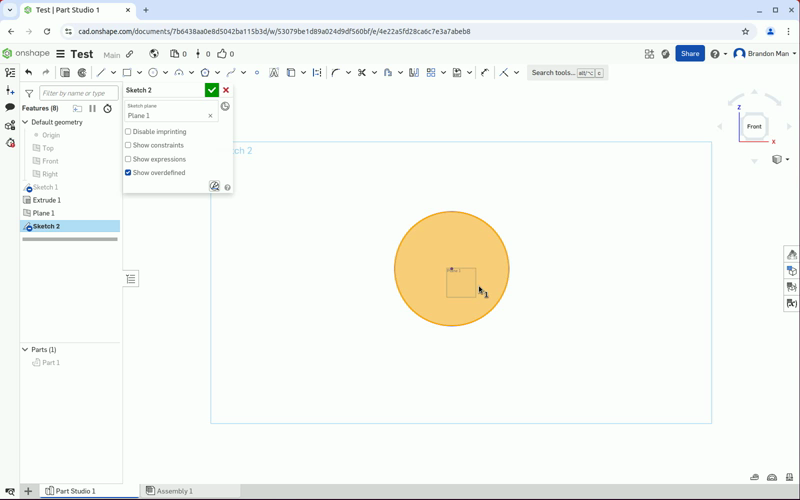
mouse_move(73, 352)
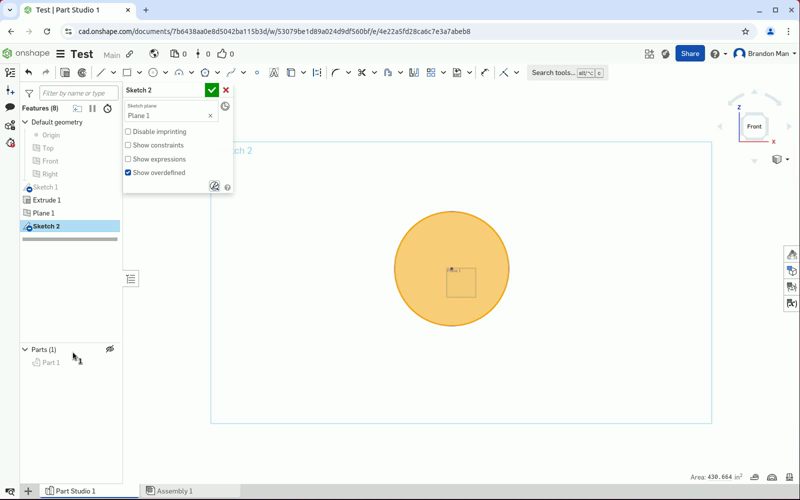
key(shift+y)
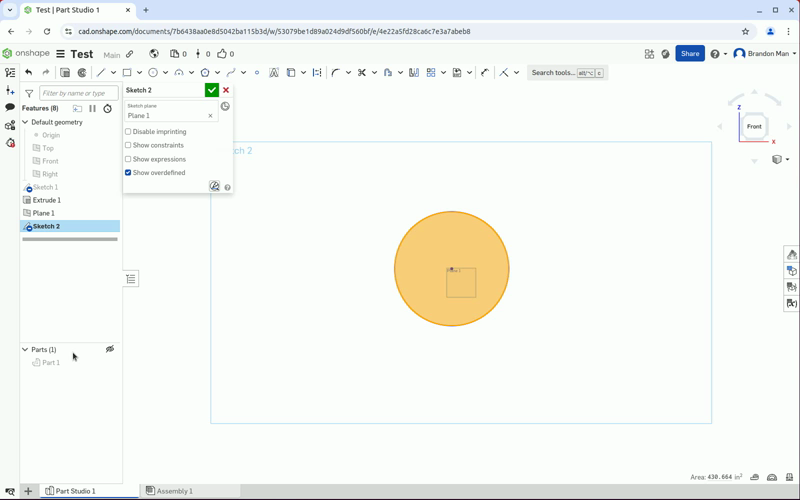
key(shift+e)
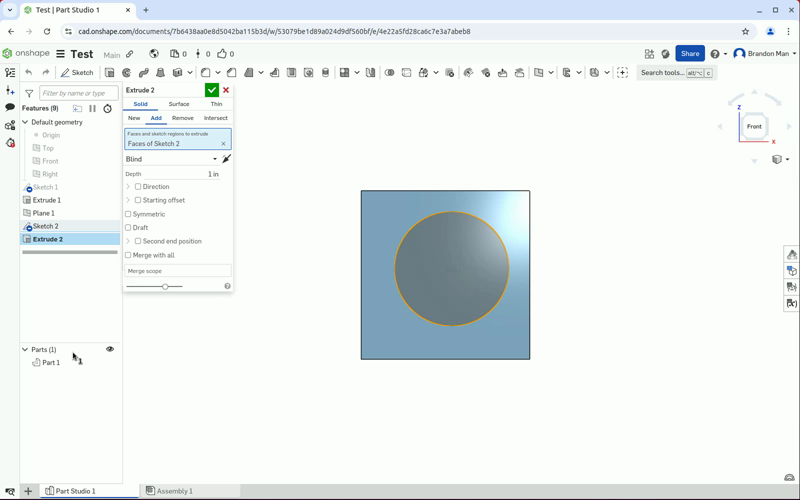
mouse_move(143, 106)
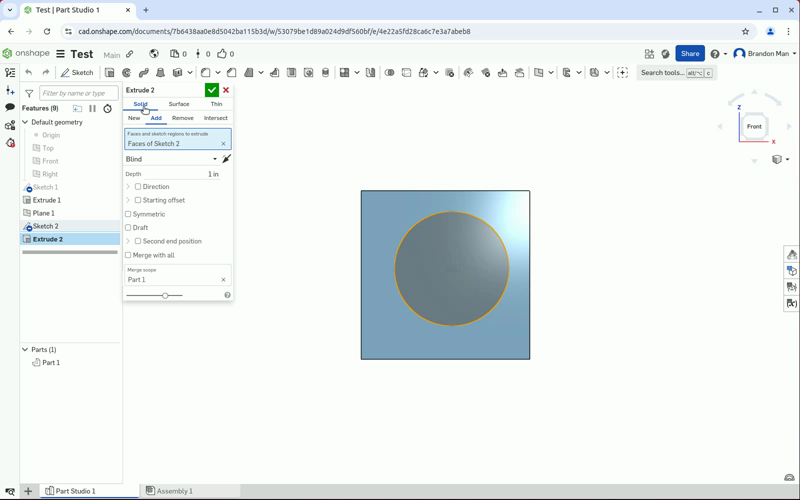
click(143, 106)
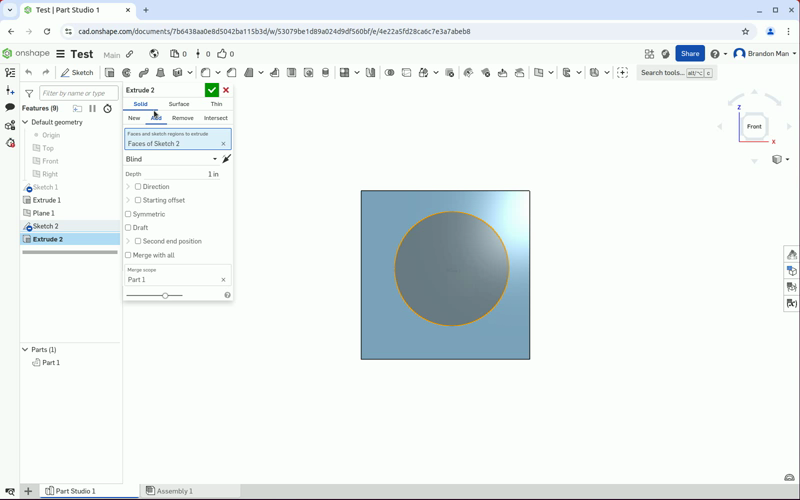
mouse_move(186, 120)
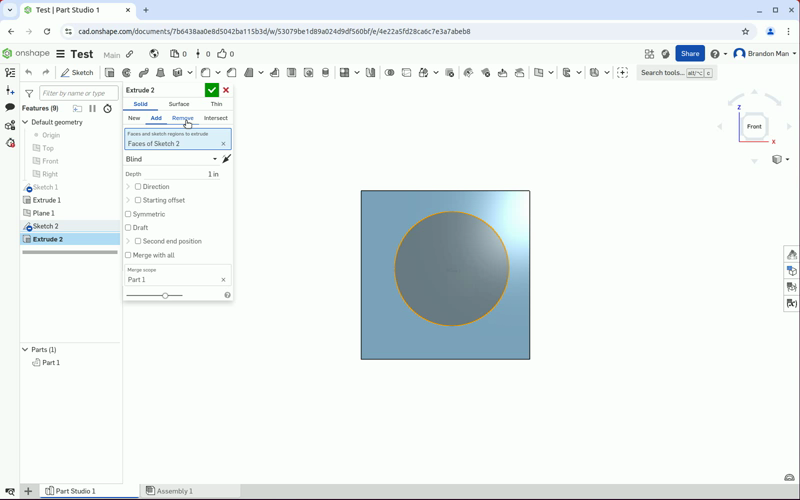
click(186, 120)
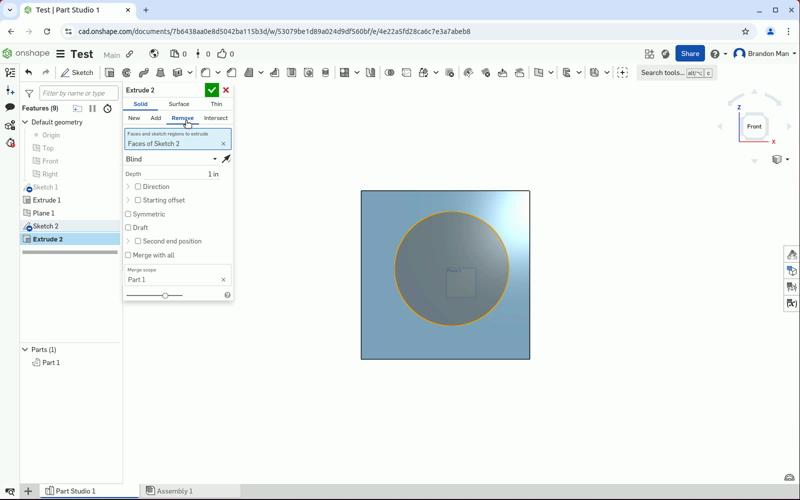
key(tab, 4)
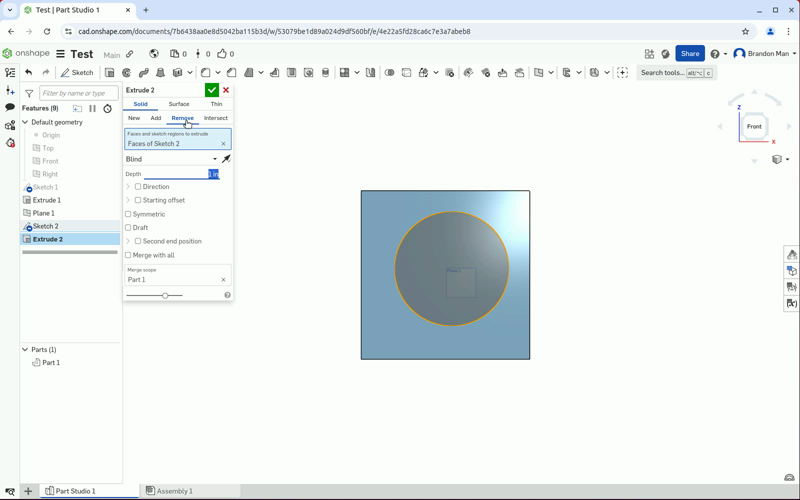
text(30.811)
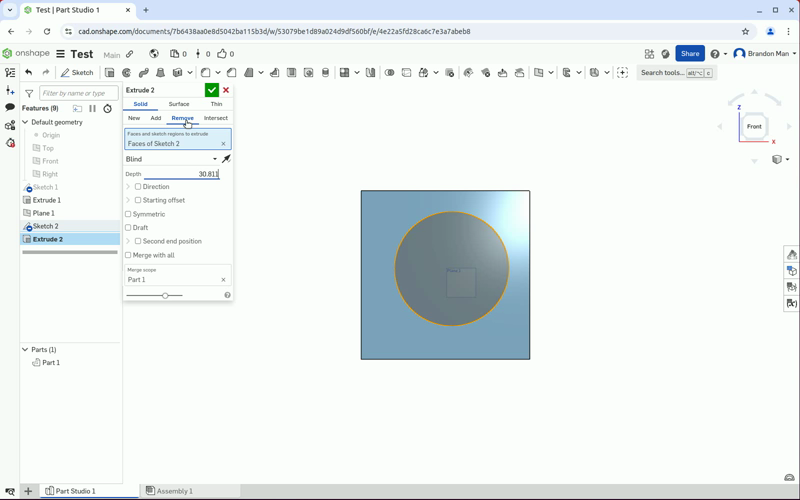
key(tab, 6)
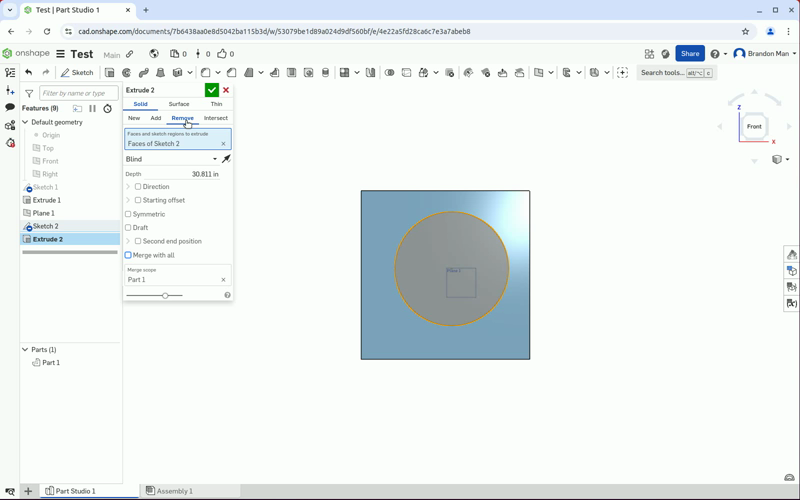
key(space)
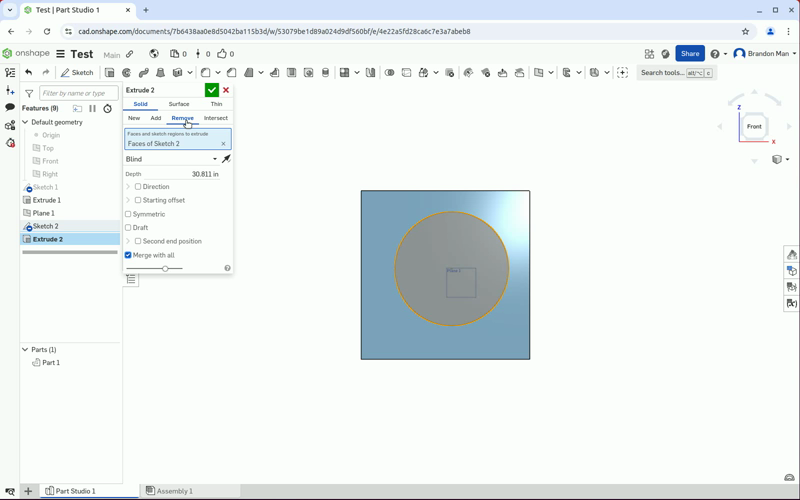
key(enter)
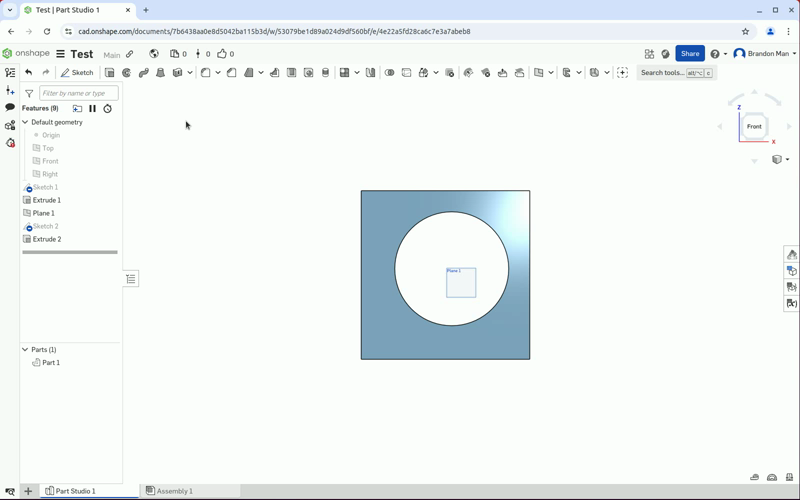
key(shift+h)
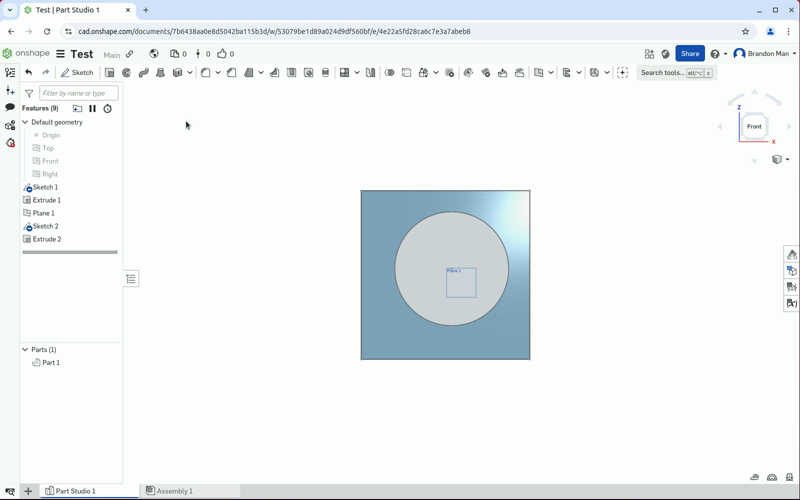
key(shift+h)
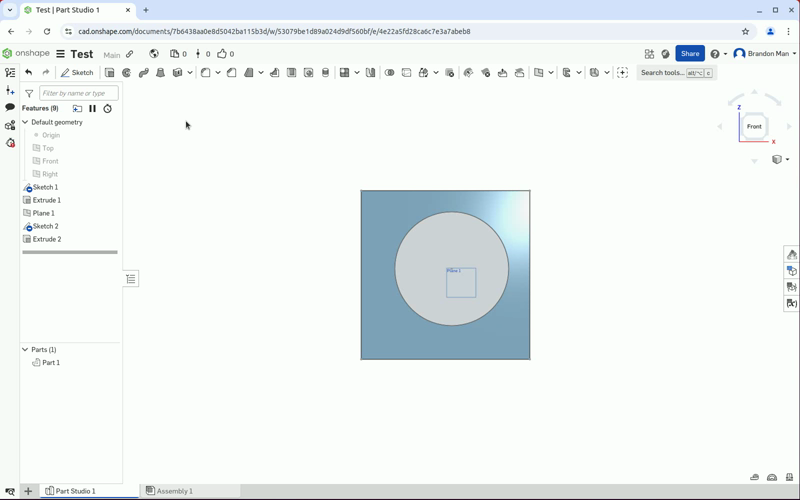
key(shift+7)
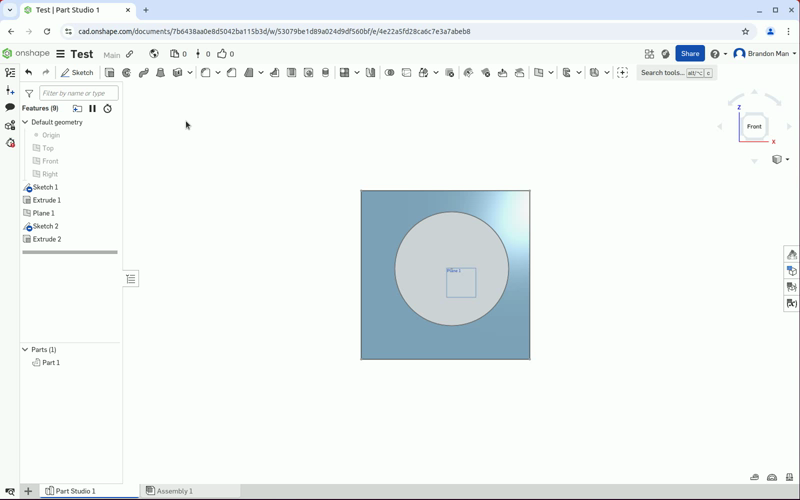
key(left, 2)
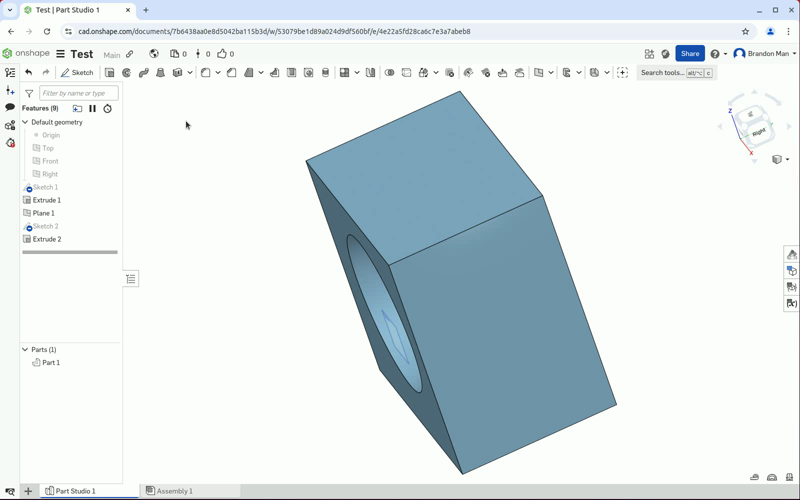
key(down, 2)
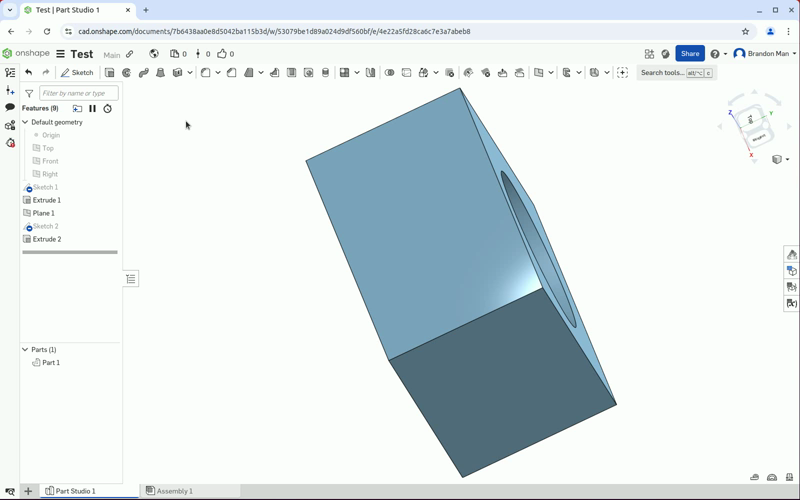
key(up, 2)
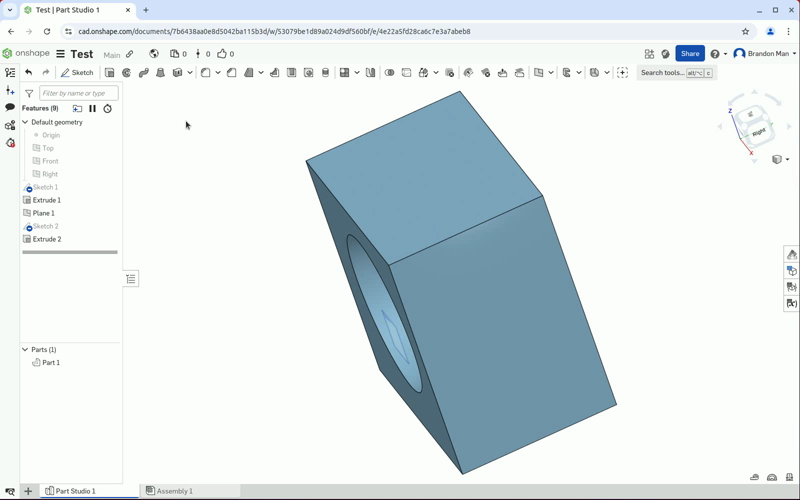
key(right, 2)
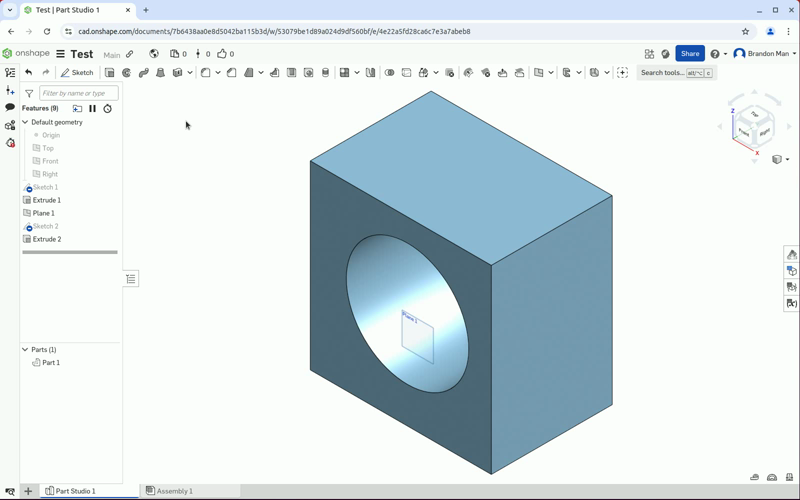
mouse_move(73, 189)
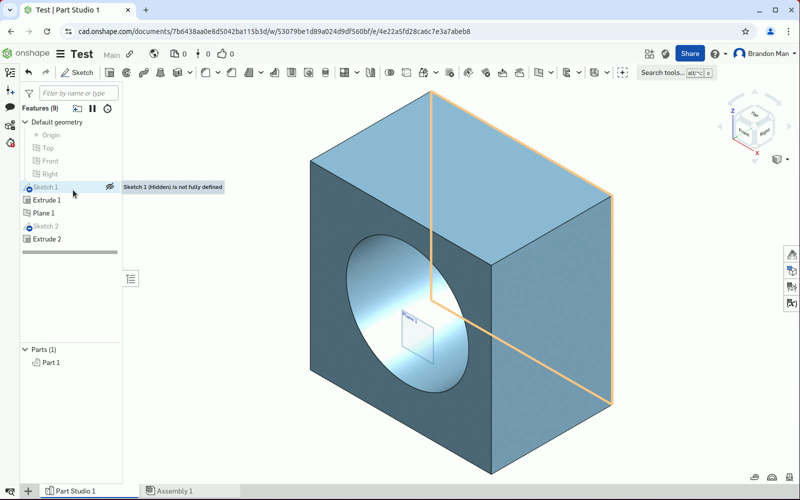
click(73, 189)